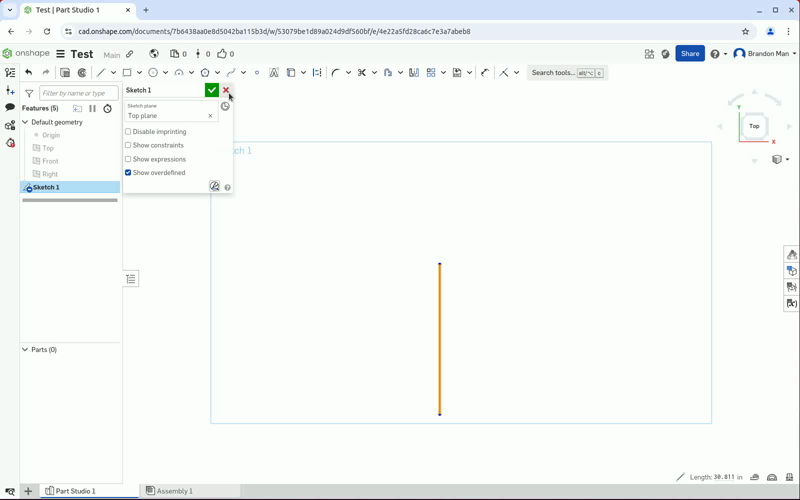
key(shift+h)
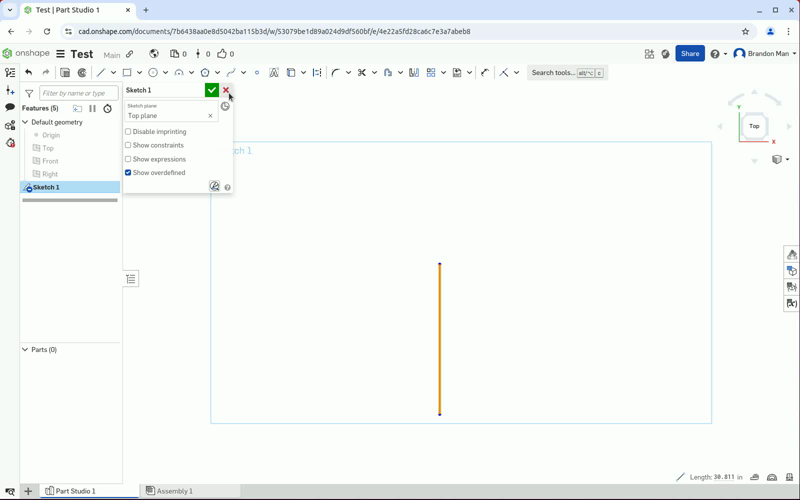
key(shift+s)
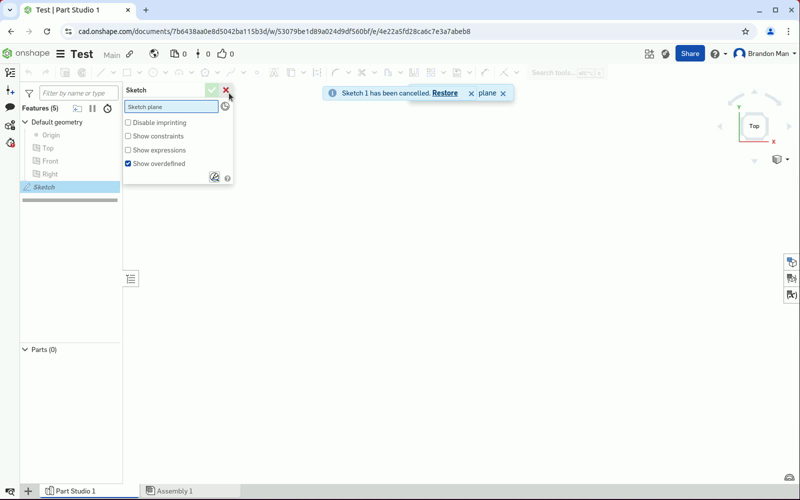
mouse_move(73, 150)
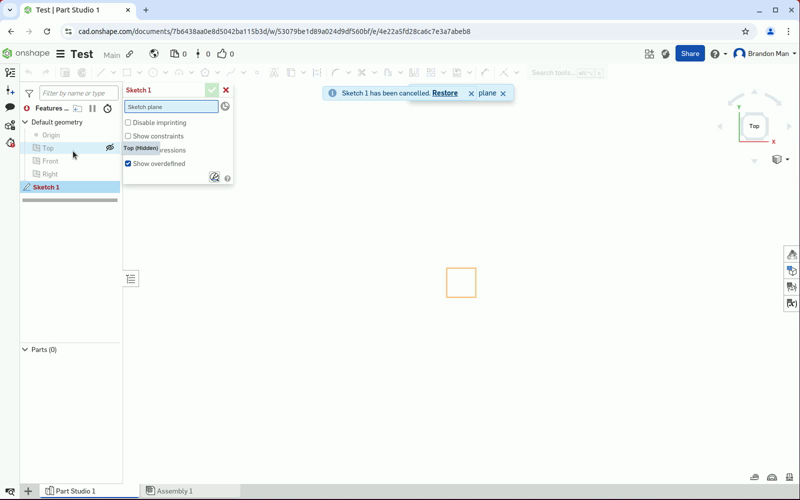
click(73, 150)
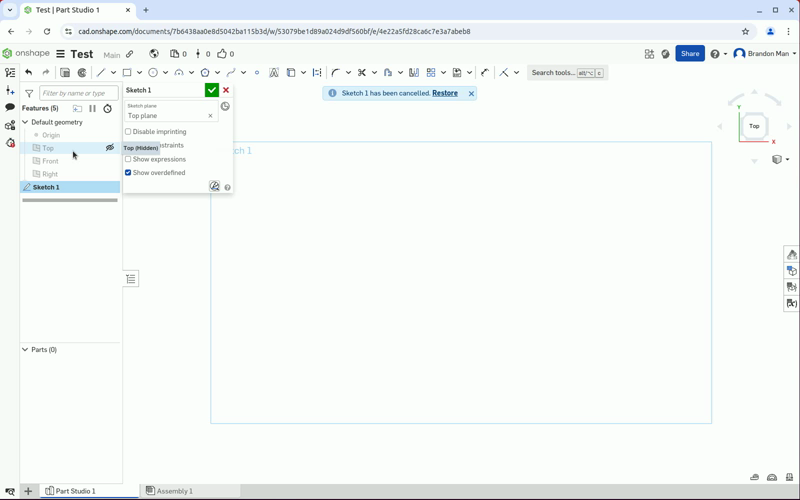
mouse_move(73, 352)
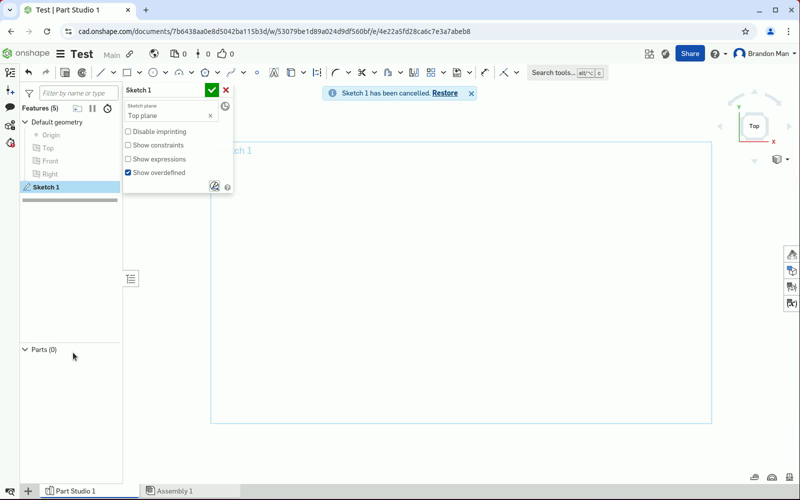
key(y)
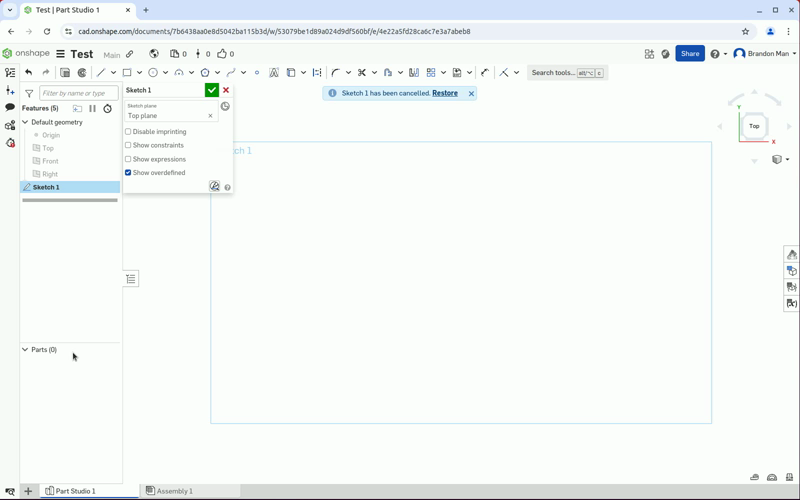
key(c)
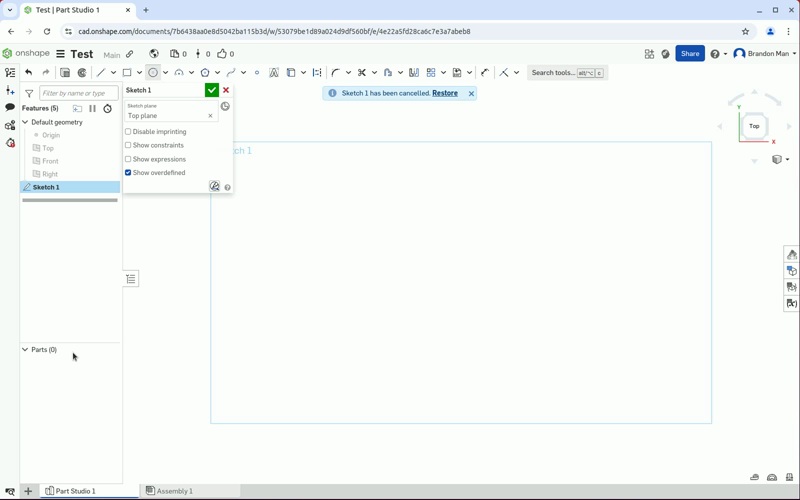
key_down(shift)
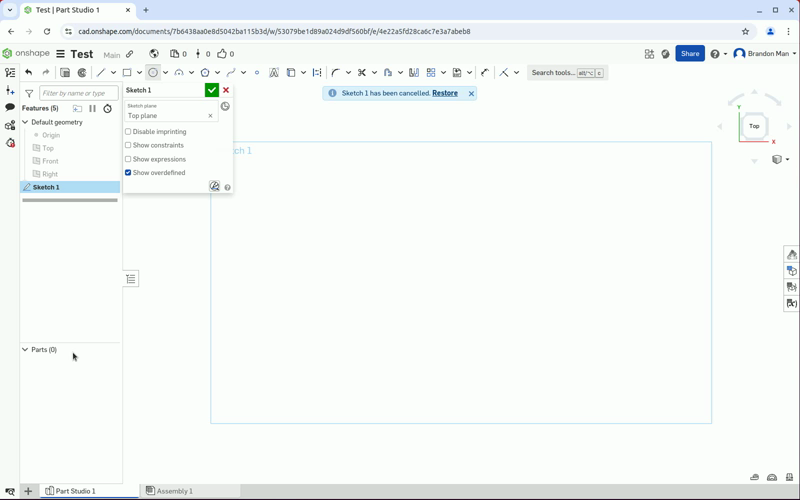
mouse_move(461, 282)
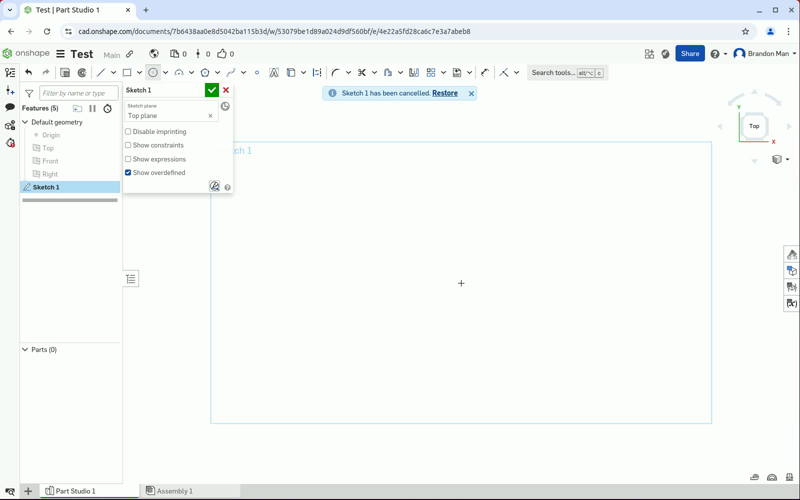
click(461, 282)
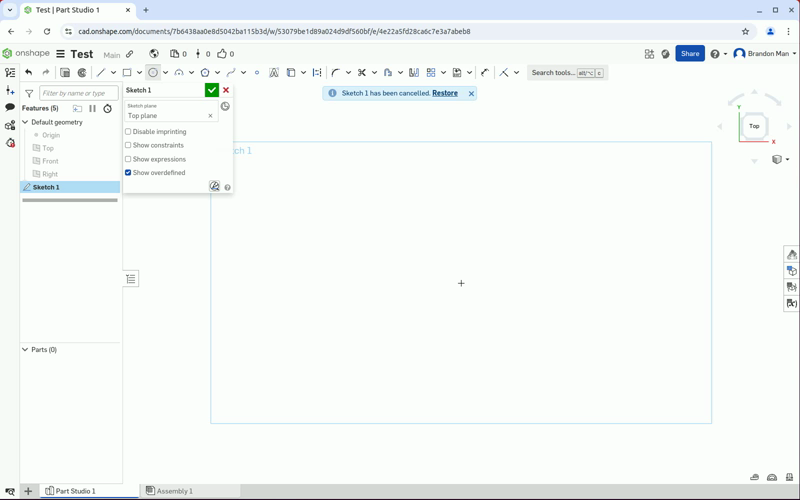
key_up(shift)
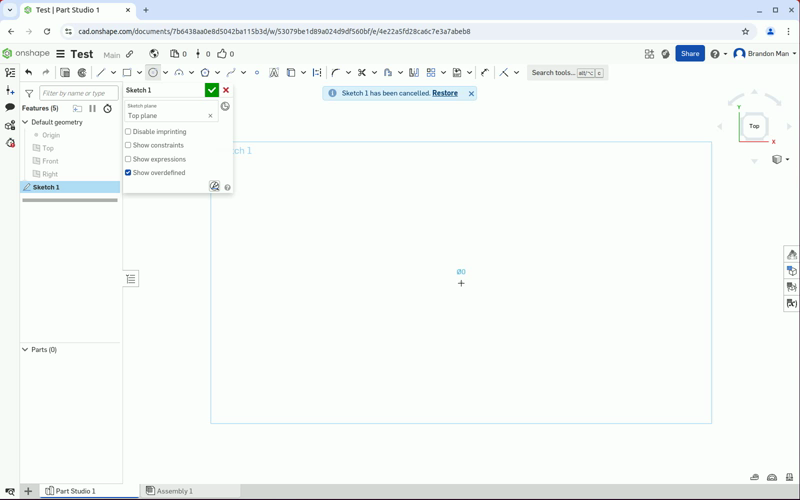
mouse_move(537, 282)
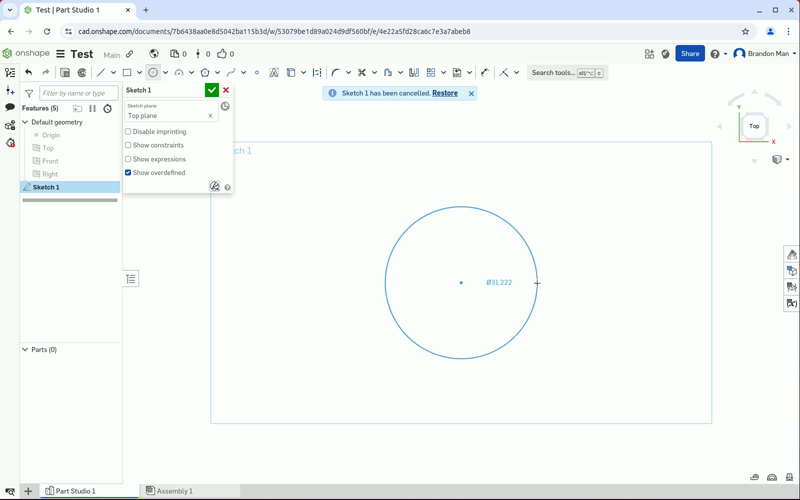
click(537, 282)
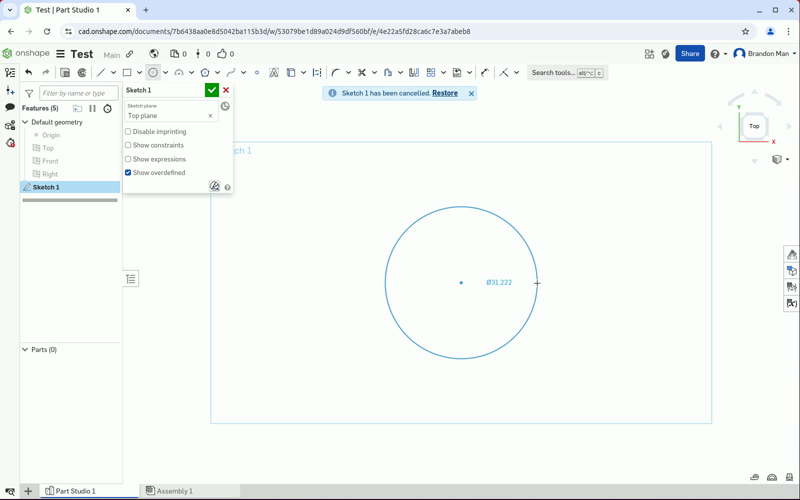
key(esc)
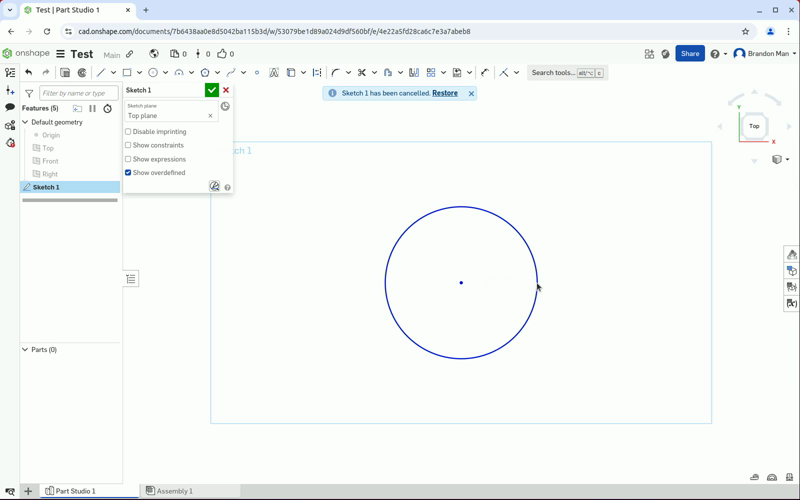
mouse_move(483, 235)
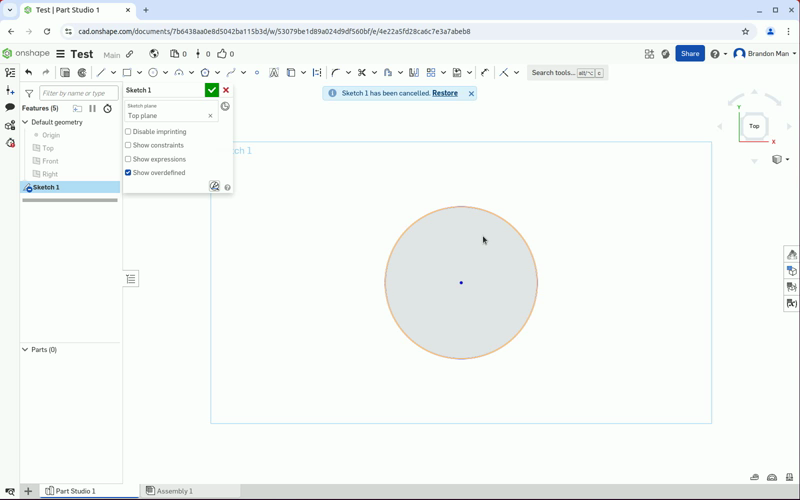
click(483, 235)
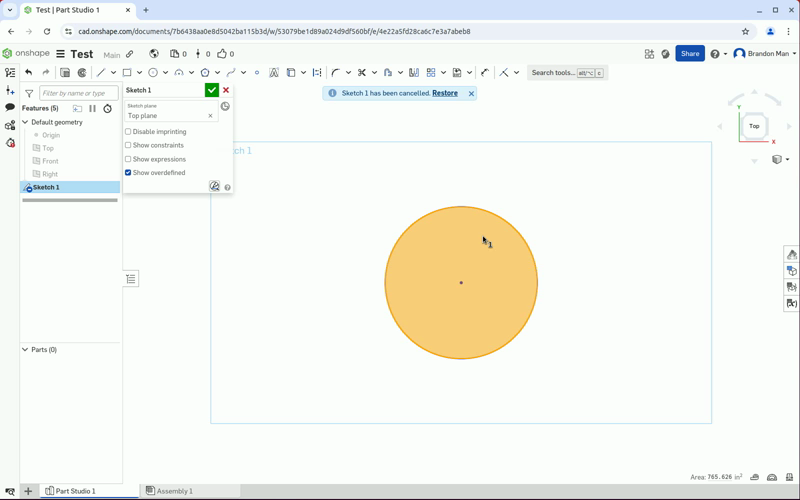
mouse_move(73, 352)
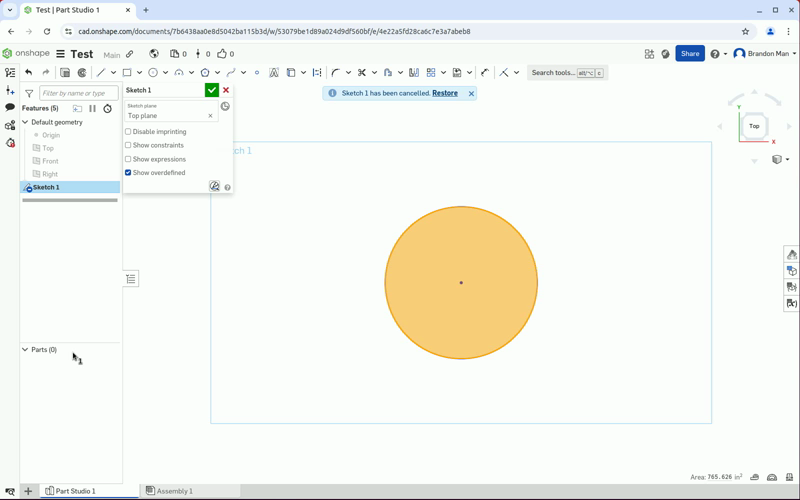
key(shift+y)
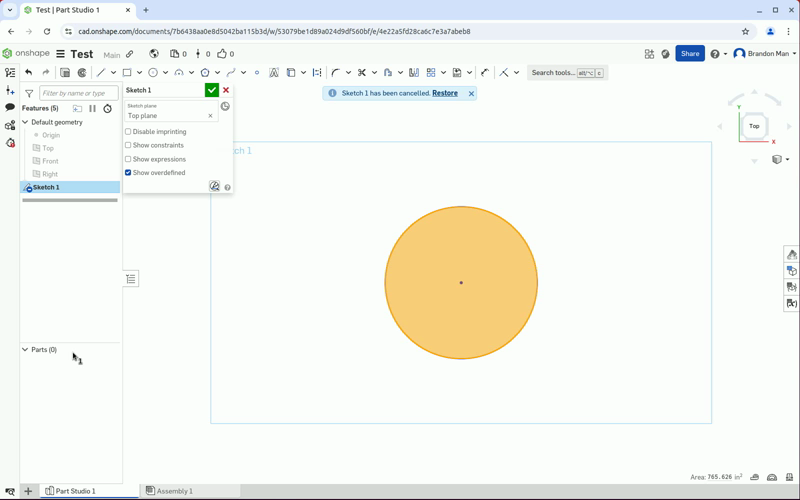
key(shift+e)
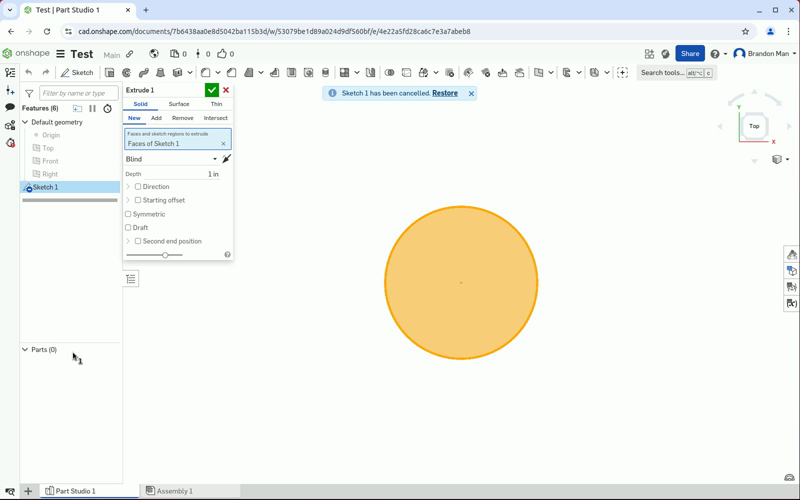
mouse_move(143, 106)
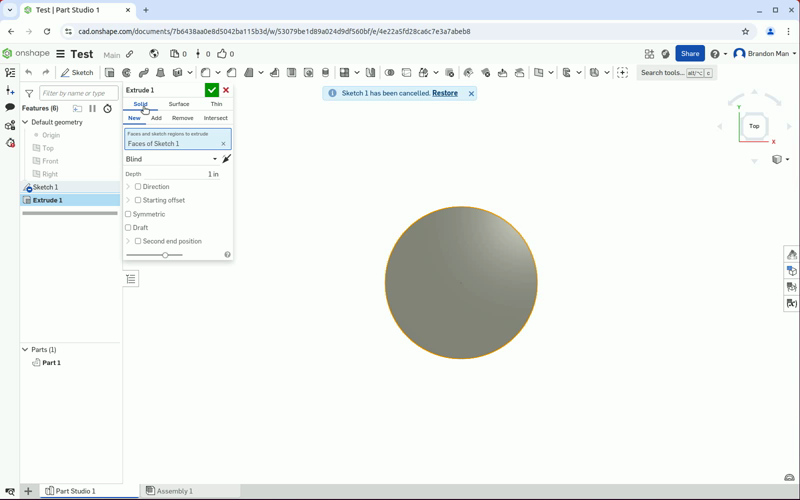
click(143, 106)
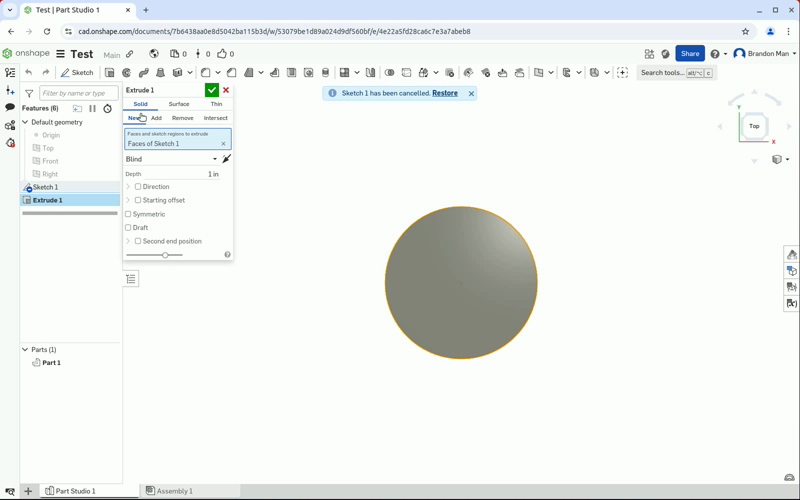
mouse_move(137, 120)
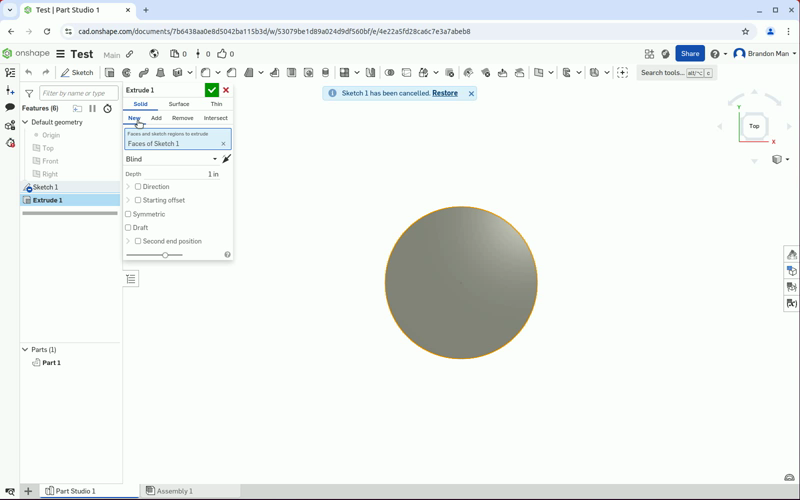
click(137, 120)
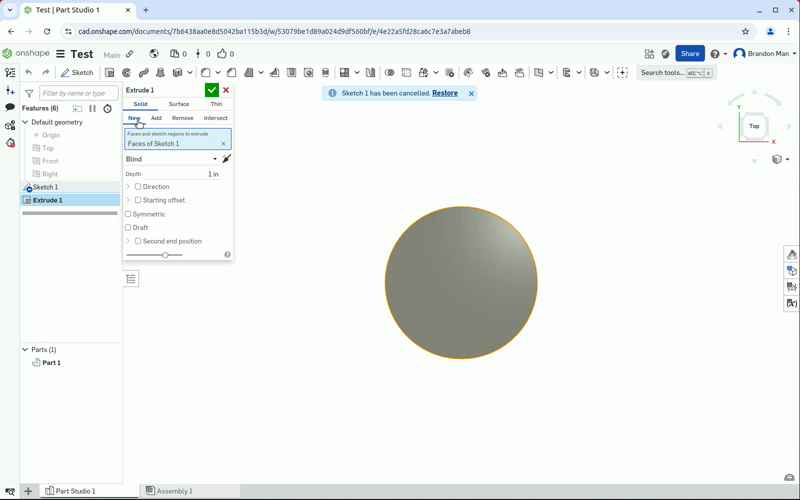
key(tab, 4)
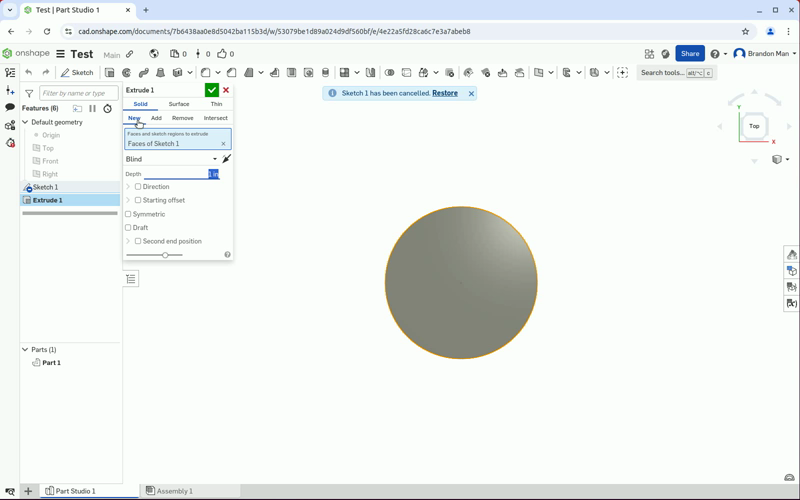
text(15.405)
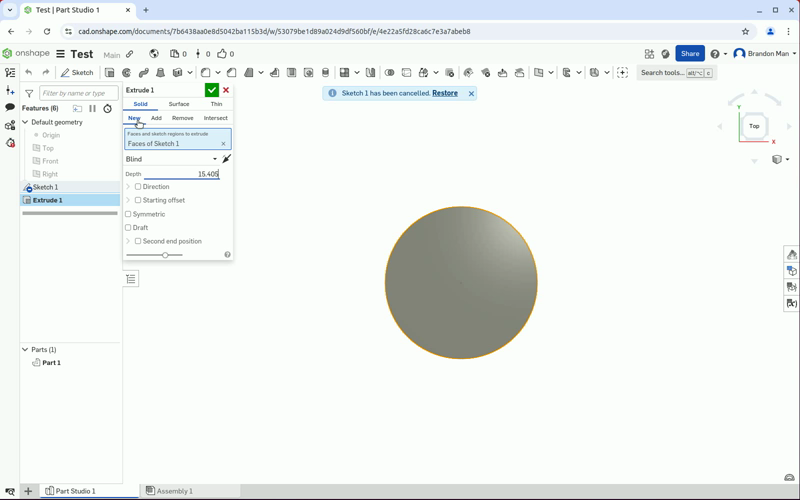
key(enter)
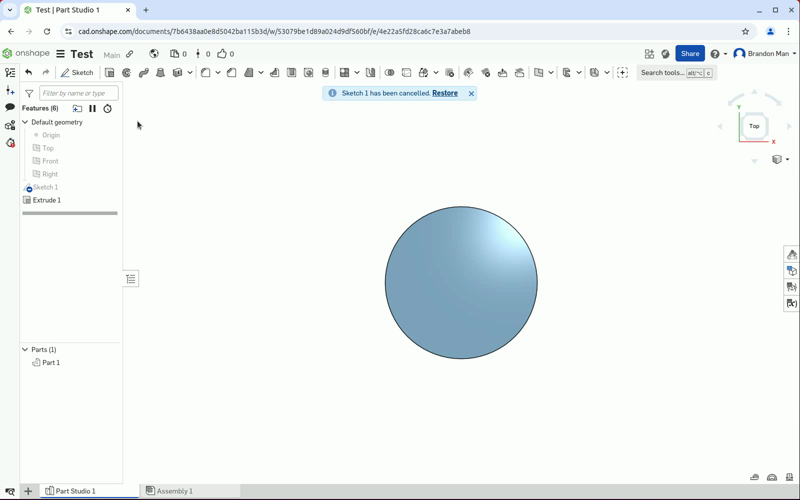
key(shift+h)
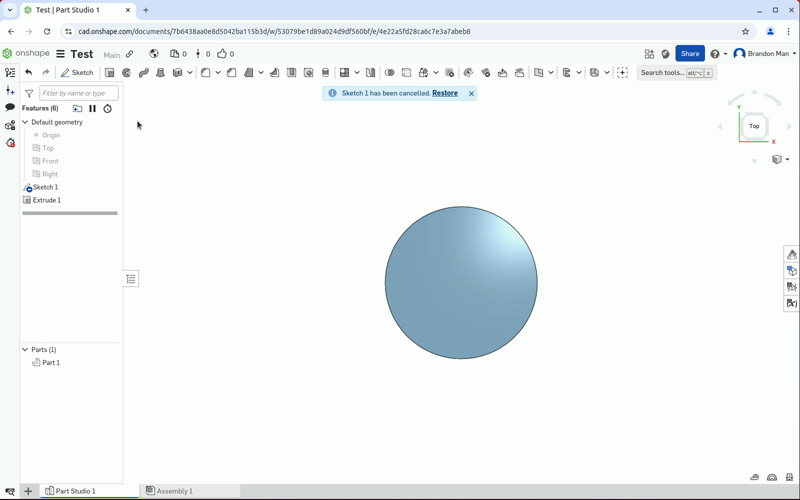
key(shift+h)
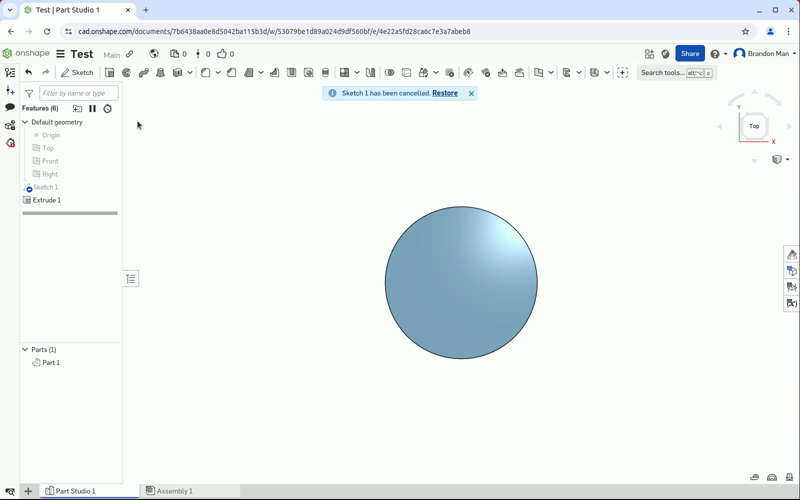
mouse_move(73, 189)
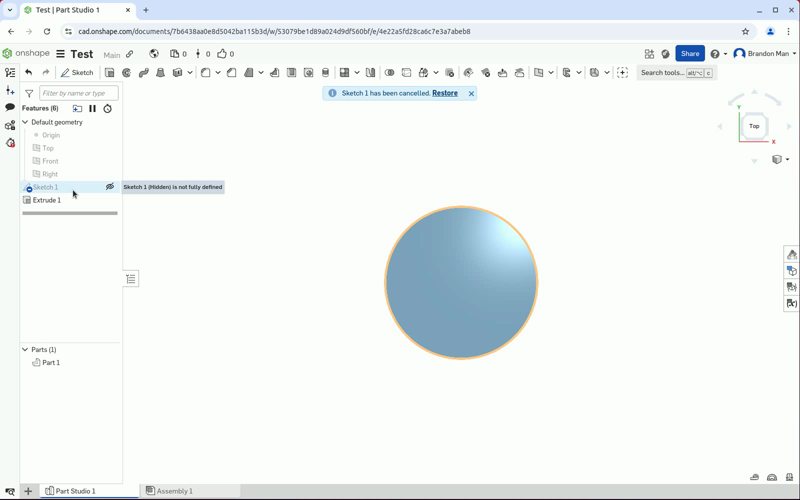
click(73, 189)
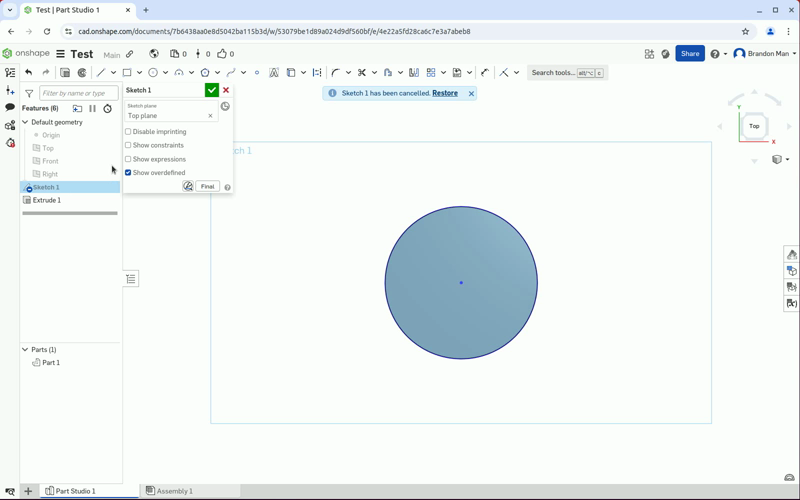
mouse_move(229, 92)
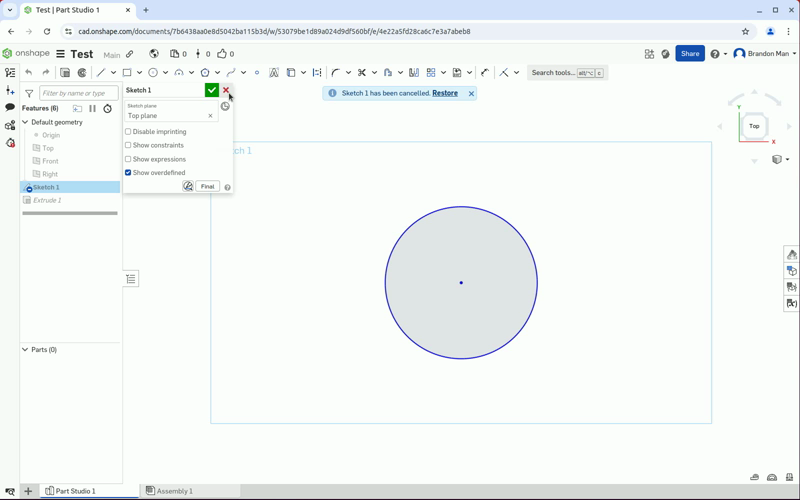
click(229, 92)
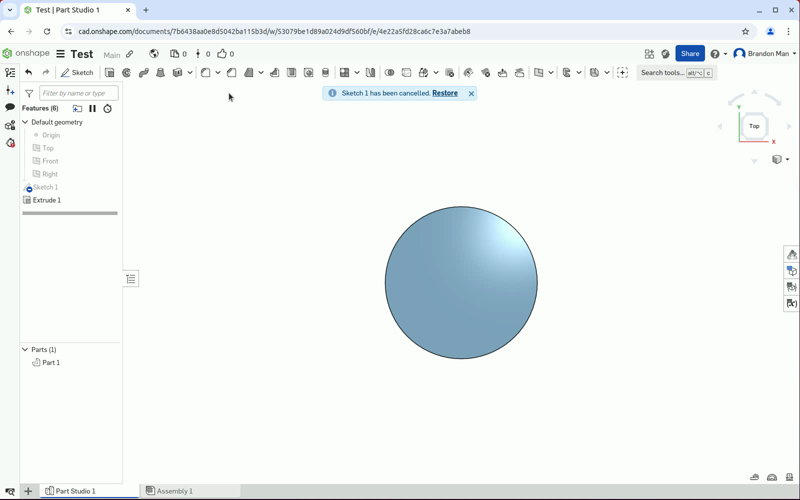
mouse_move(541, 75)
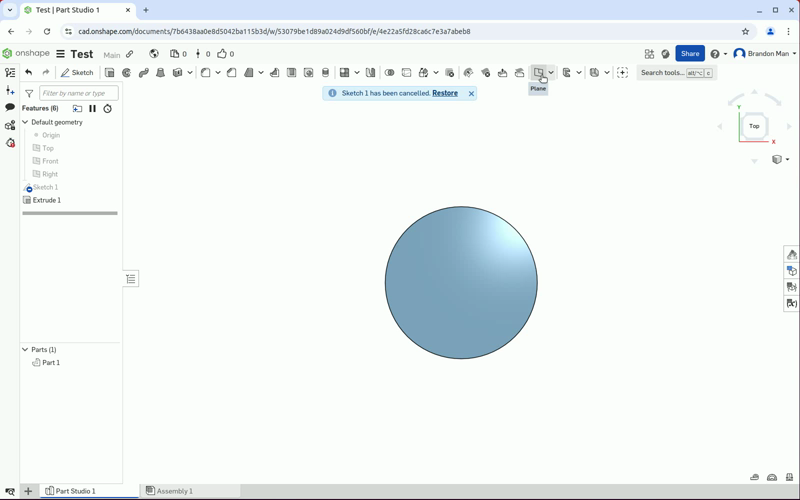
click(541, 75)
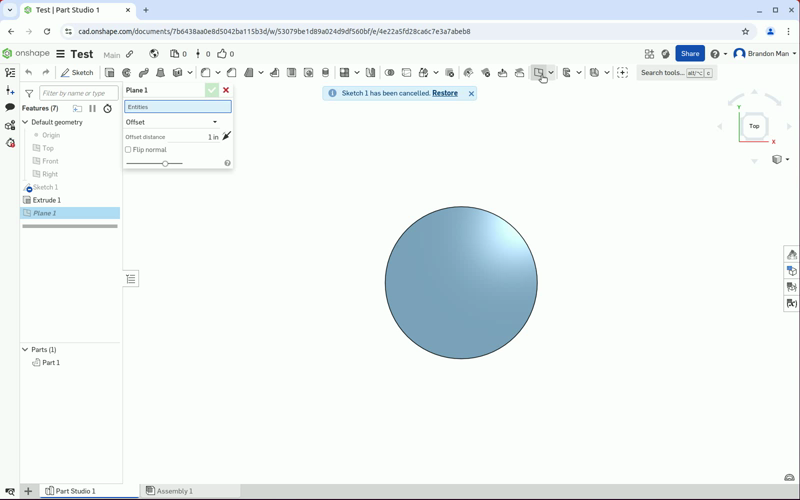
mouse_move(73, 150)
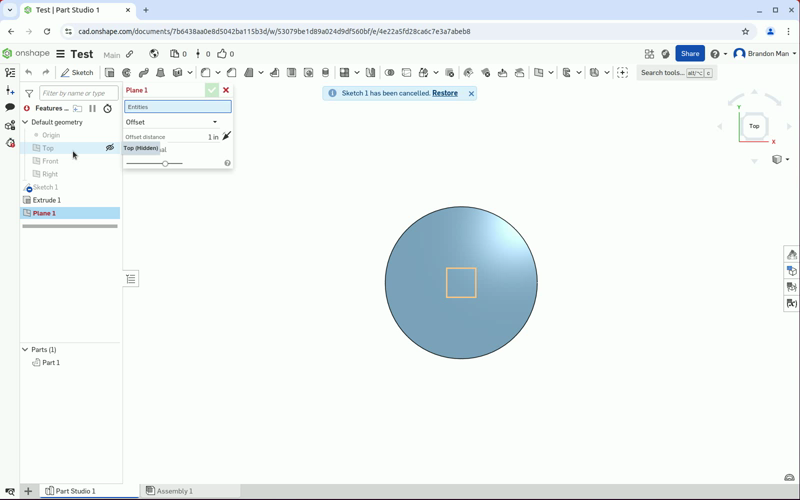
click(73, 150)
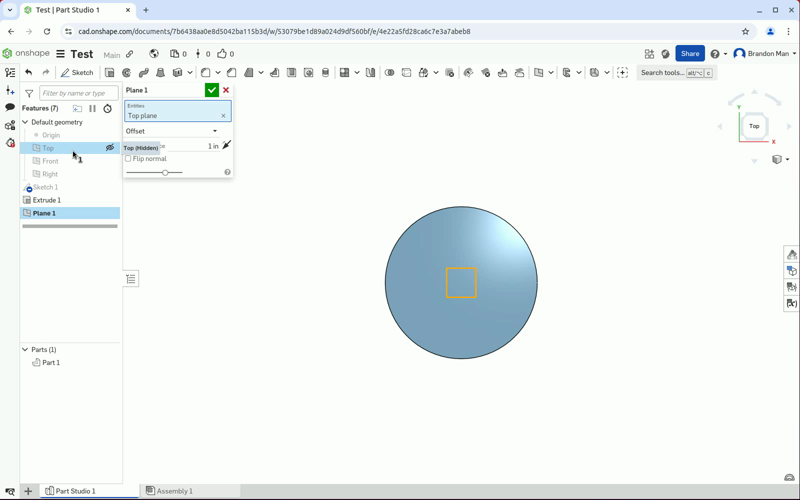
key(tab, 2)
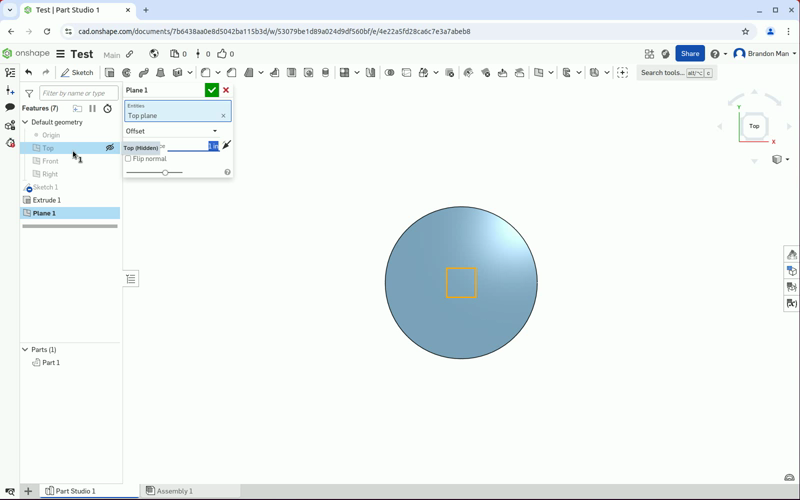
text(15.405)
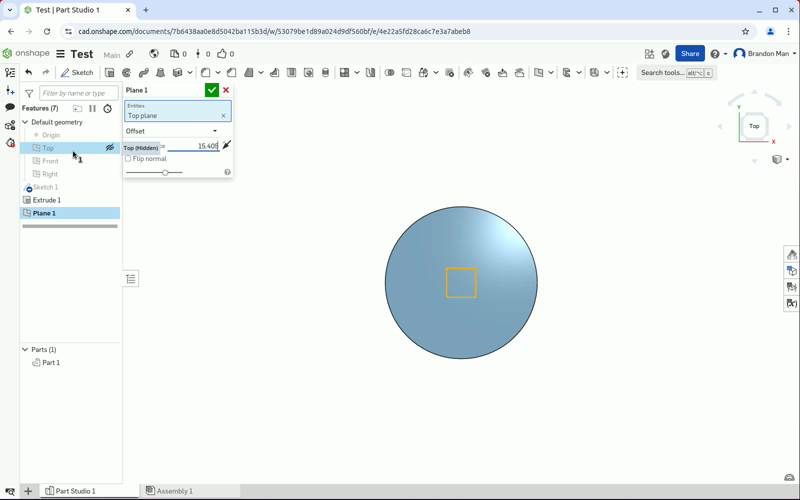
key(enter, 2)
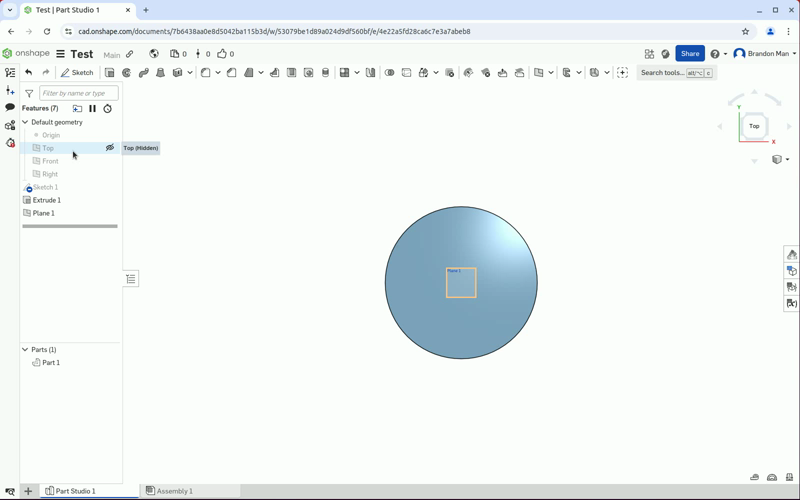
key(shift+s)
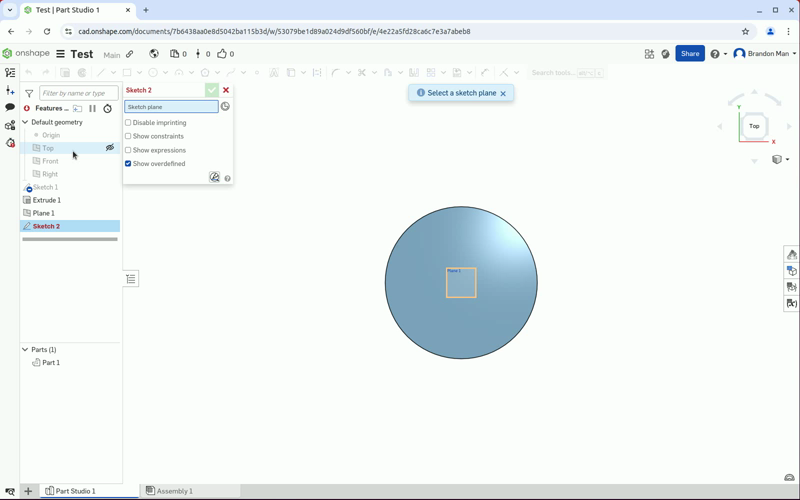
mouse_move(73, 215)
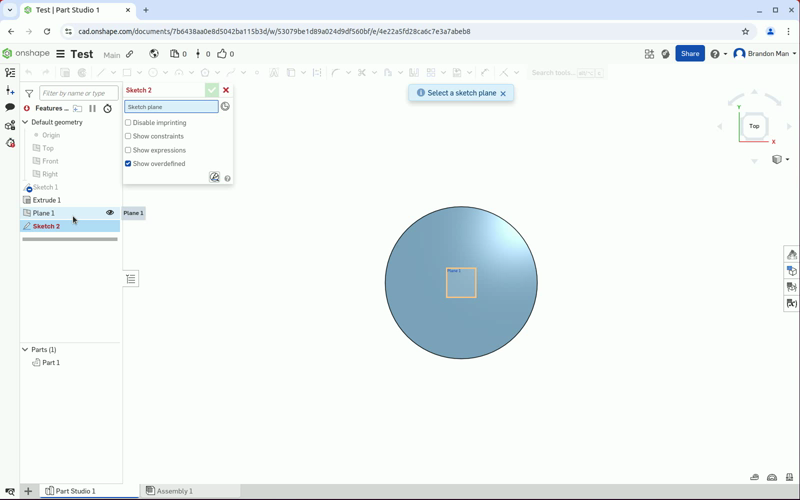
click(73, 215)
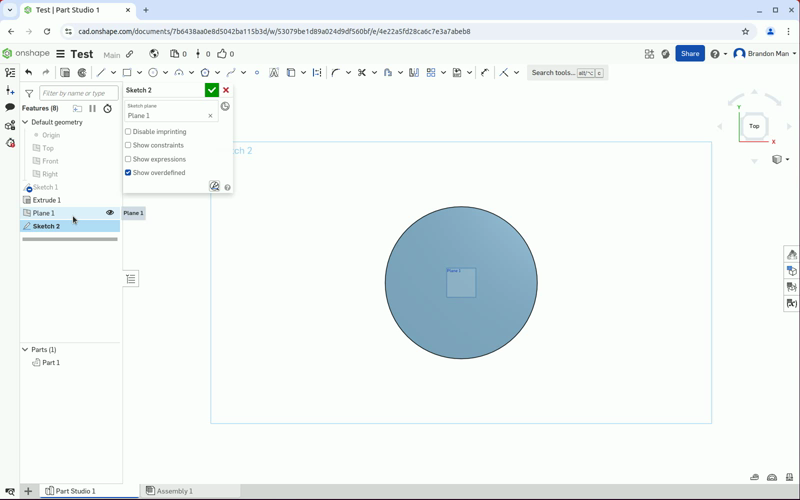
mouse_move(73, 352)
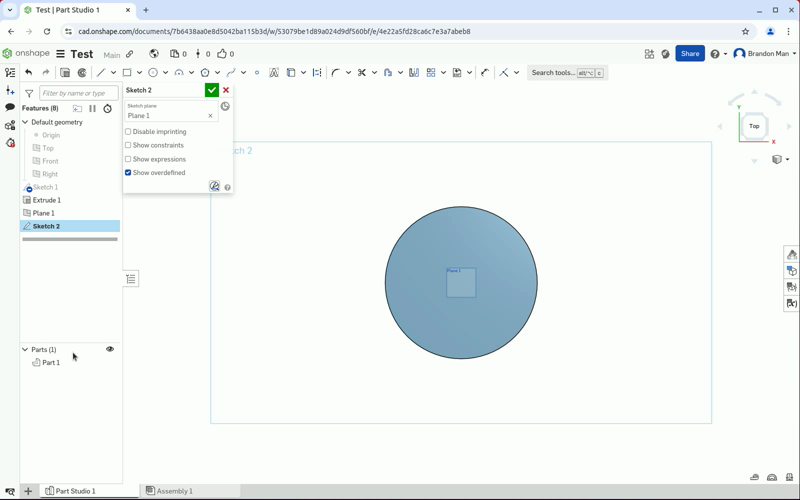
key(y)
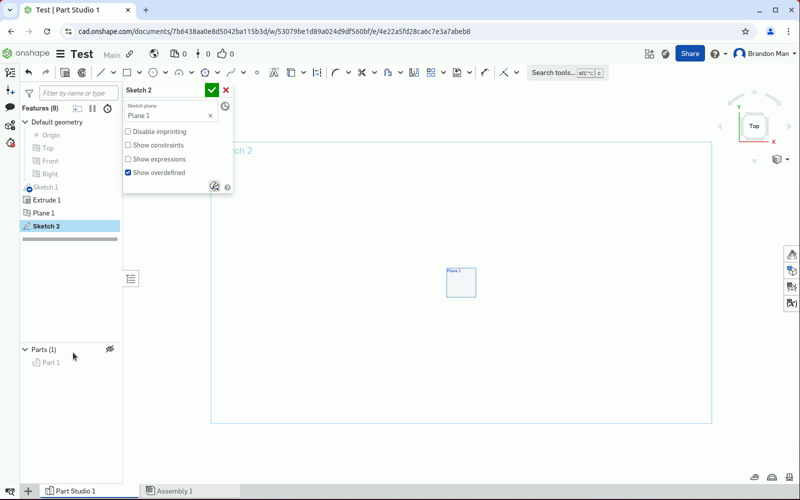
key(c)
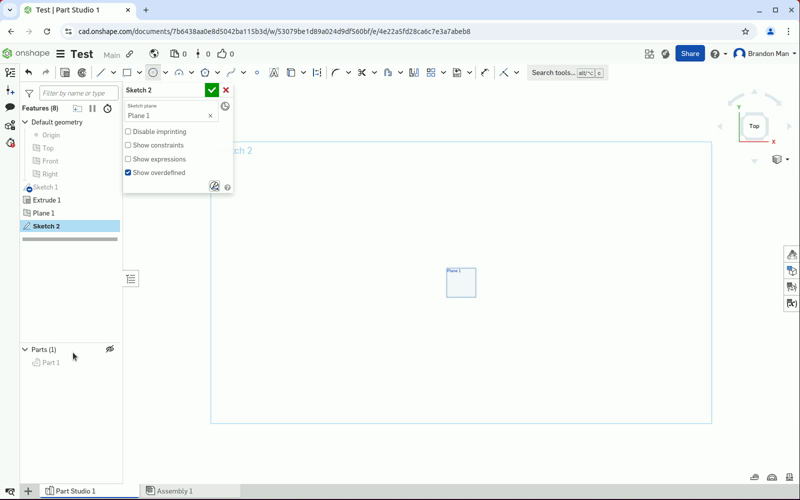
key_down(shift)
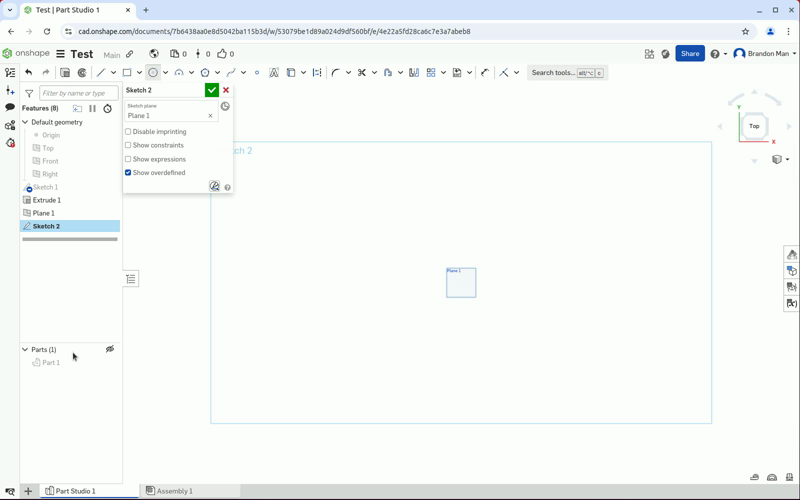
mouse_move(439, 282)
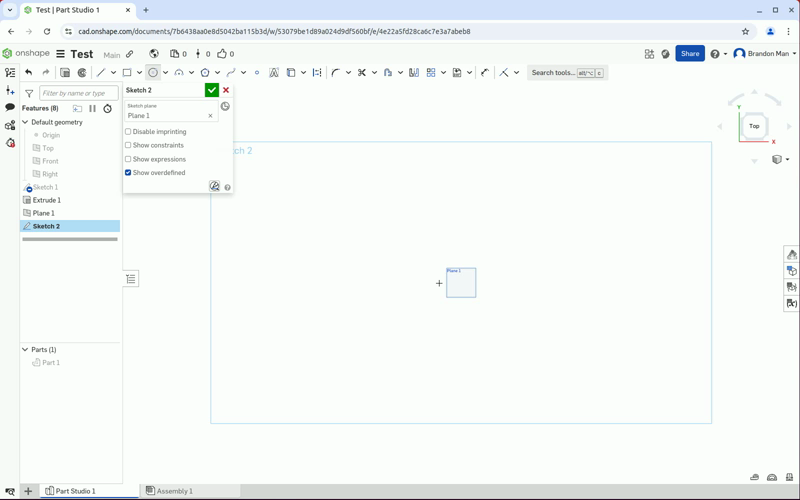
click(439, 282)
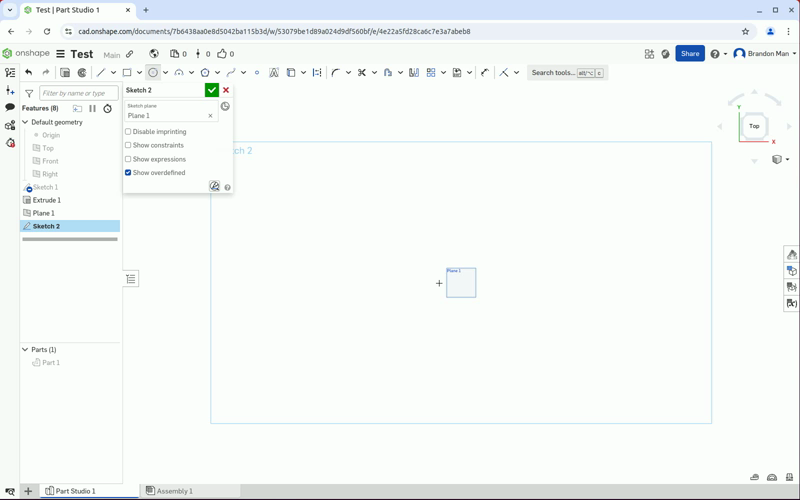
key_up(shift)
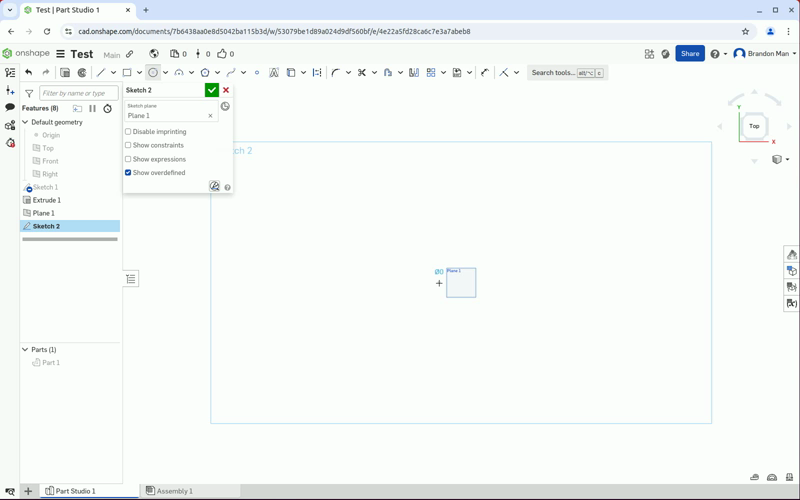
mouse_move(455, 282)
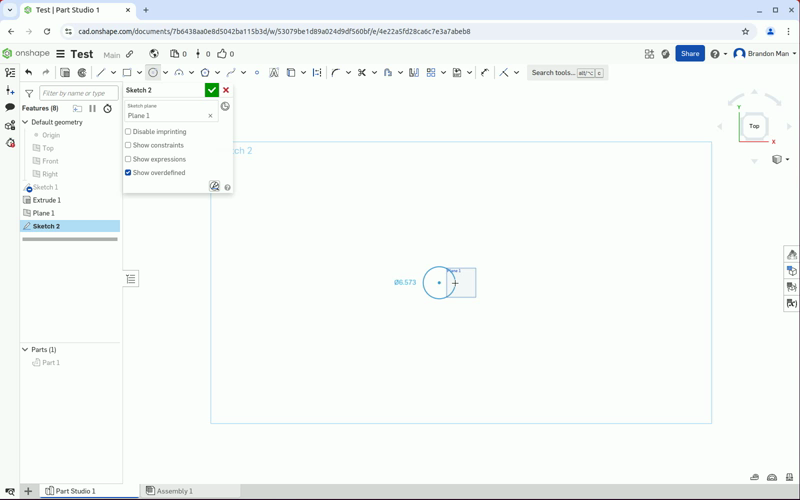
click(455, 282)
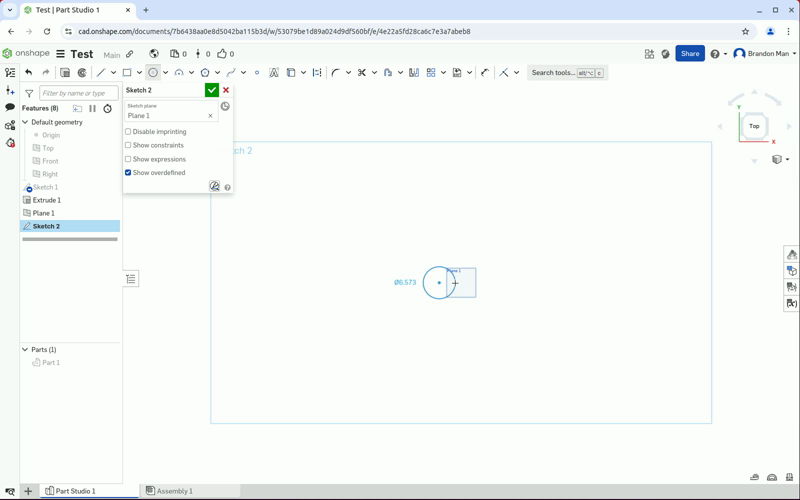
key(esc)
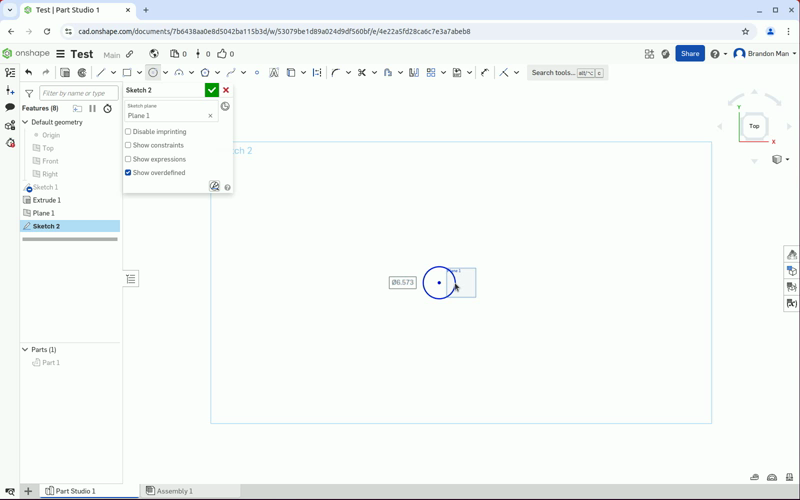
mouse_move(449, 276)
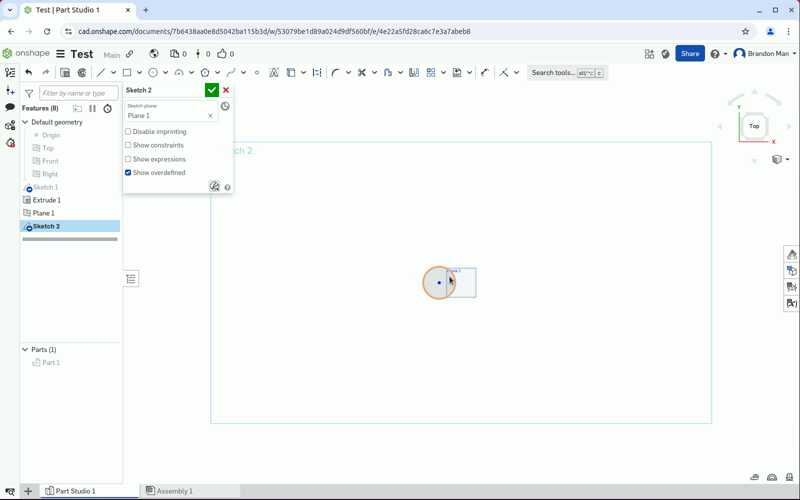
scroll(6)
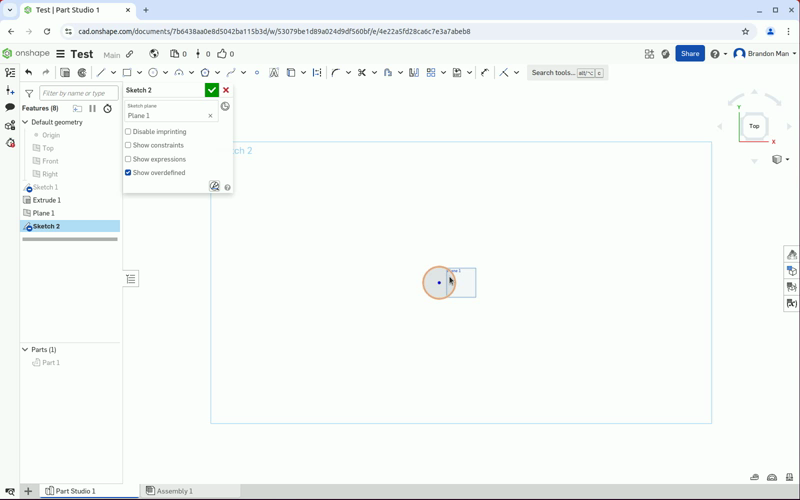
scroll(6)
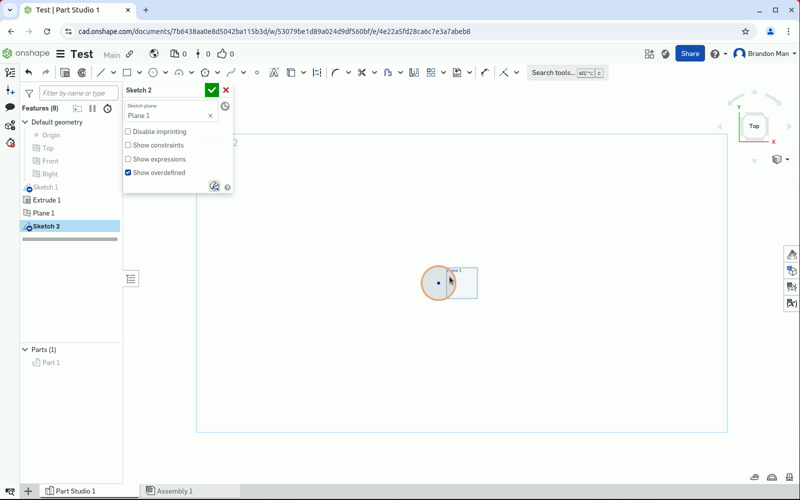
scroll(6)
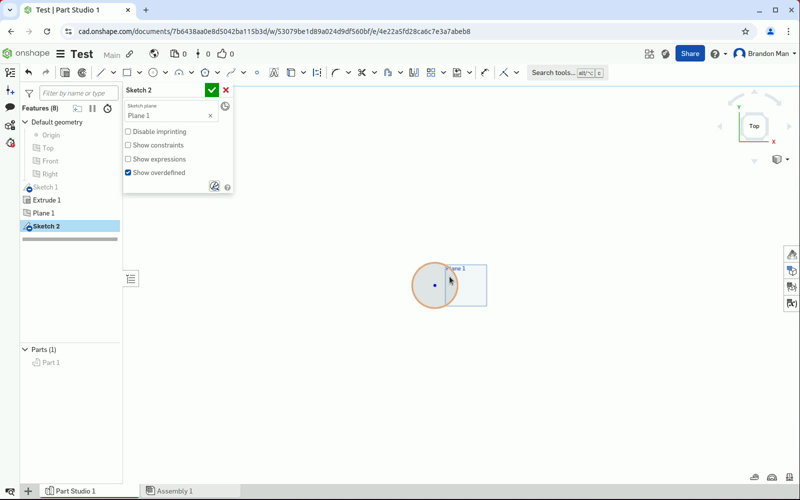
scroll(6)
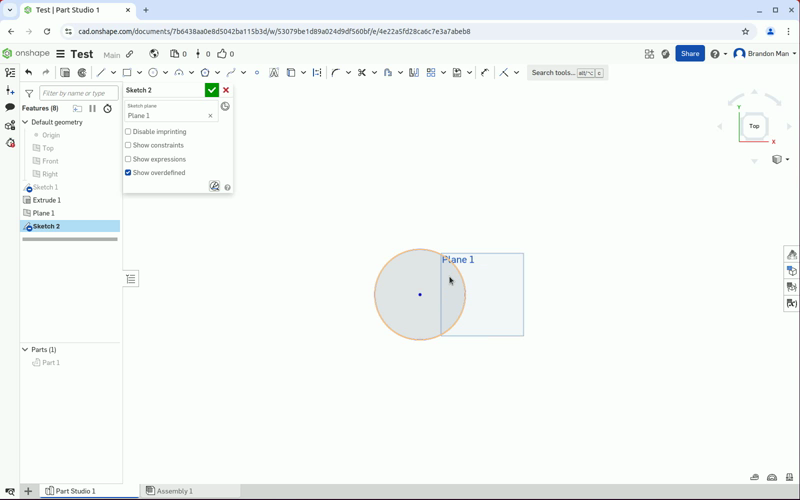
scroll(6)
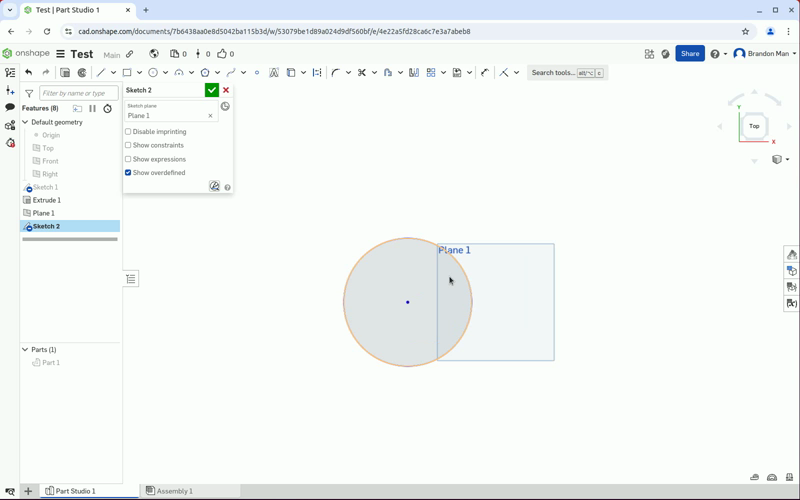
scroll(6)
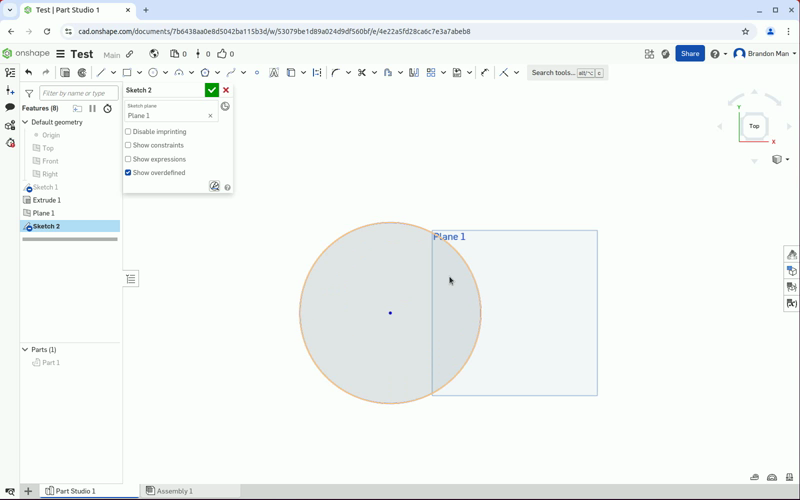
scroll(6)
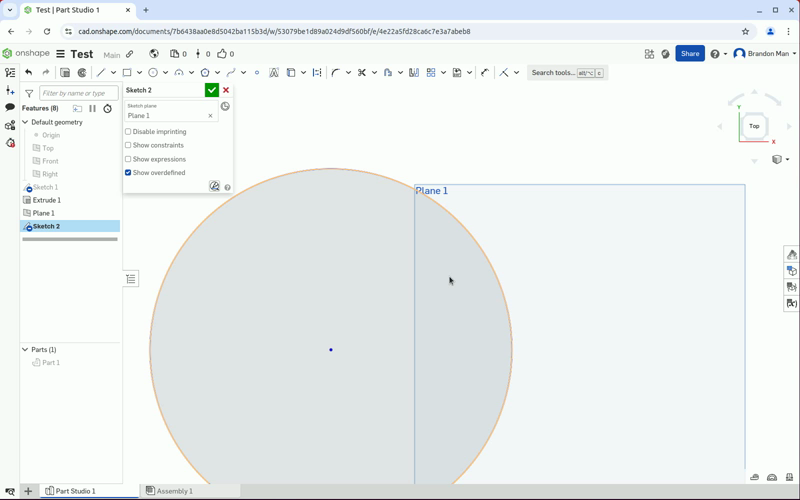
click(449, 276)
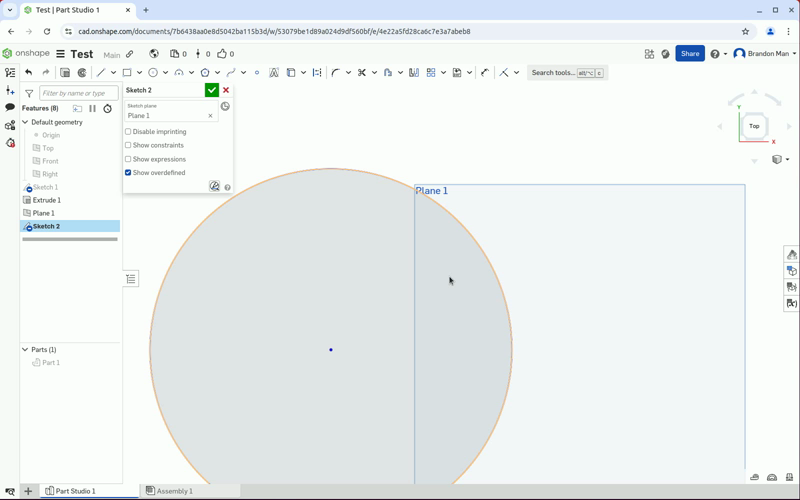
scroll(-6)
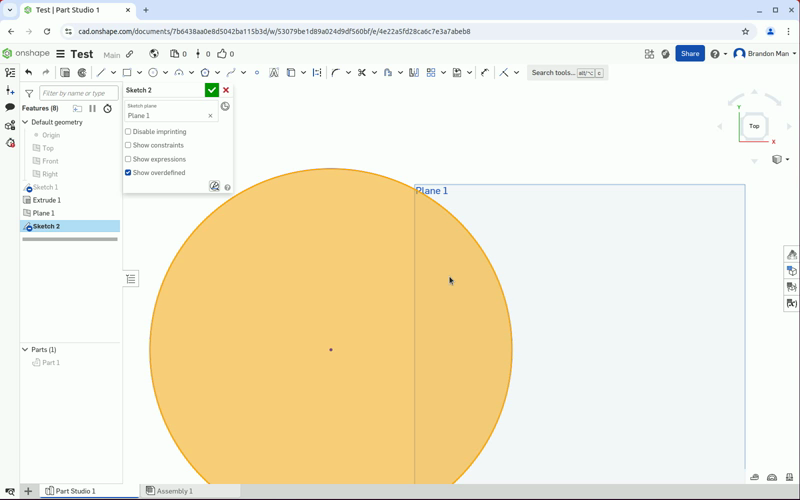
scroll(-6)
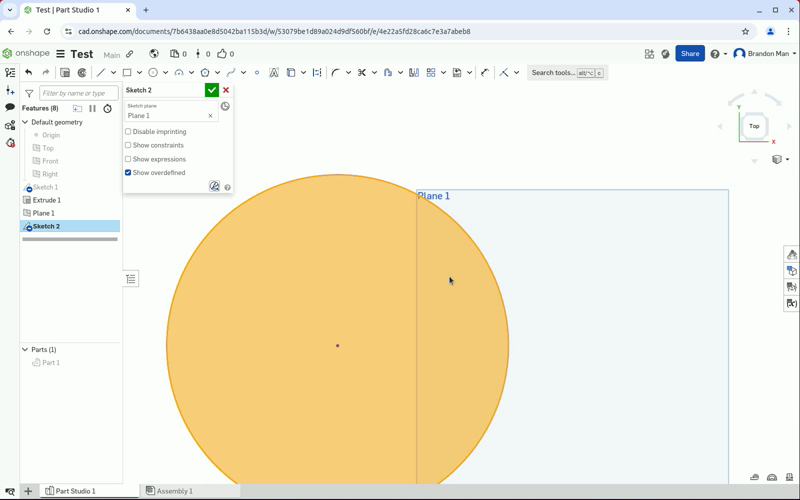
scroll(-6)
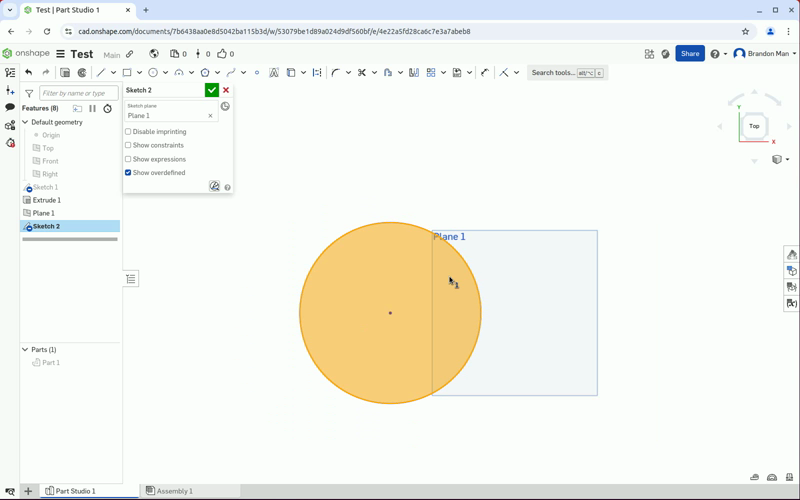
scroll(-6)
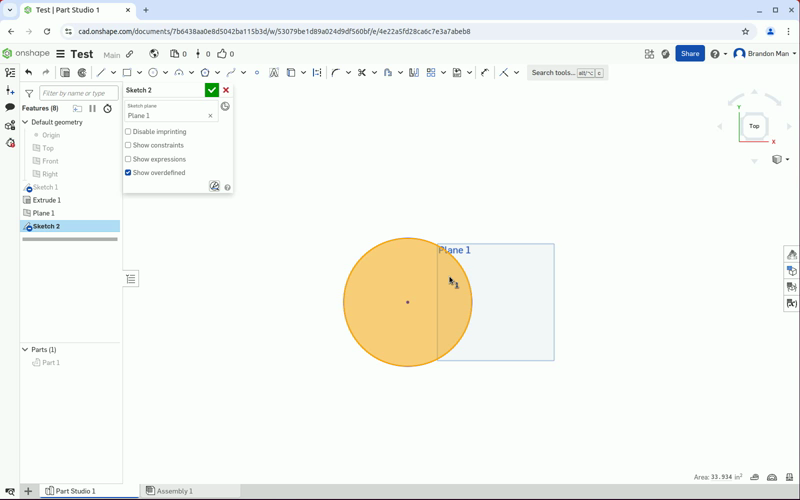
scroll(-6)
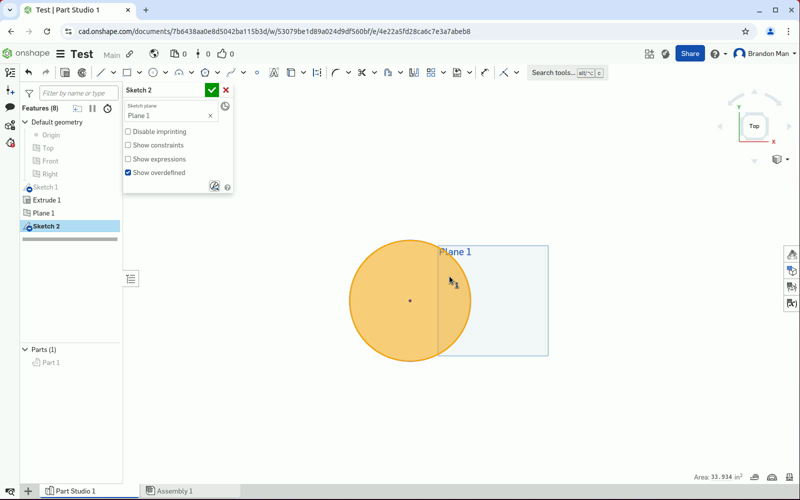
scroll(-6)
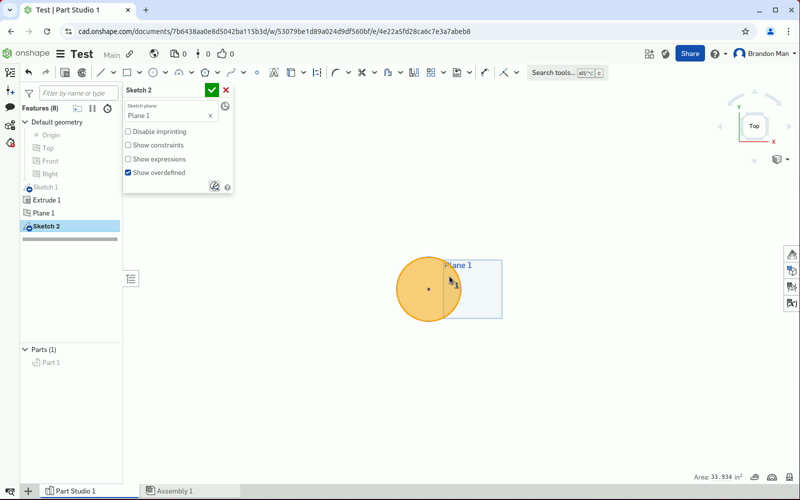
scroll(-6)
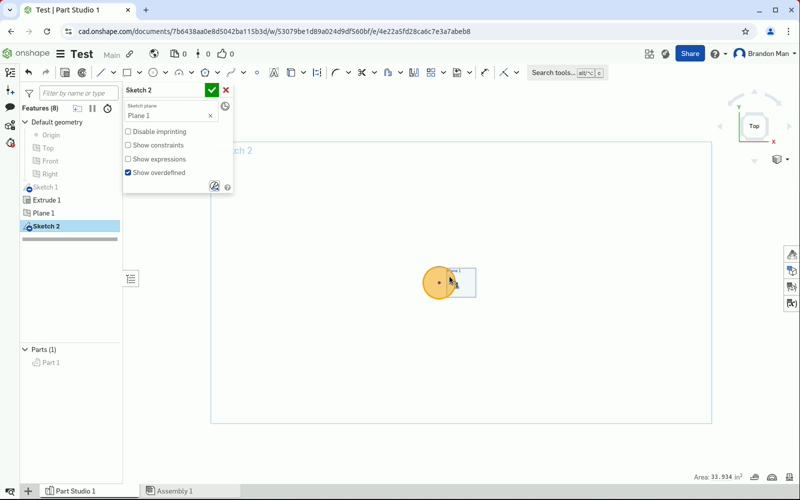
mouse_move(73, 352)
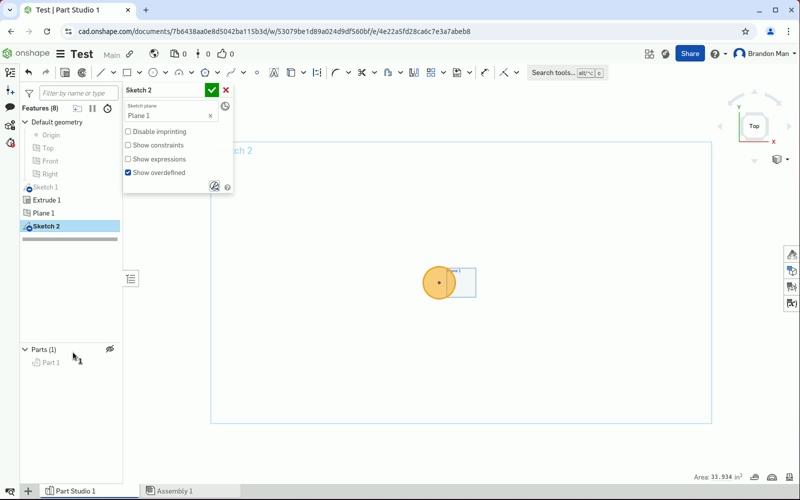
key(shift+y)
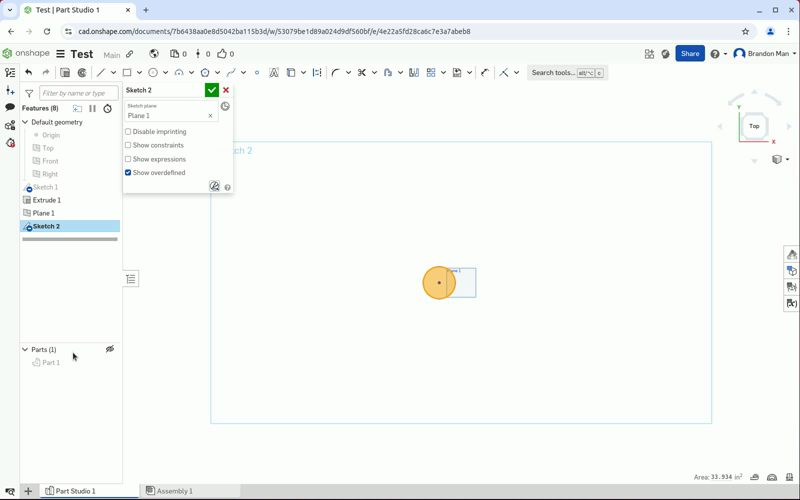
key(shift+e)
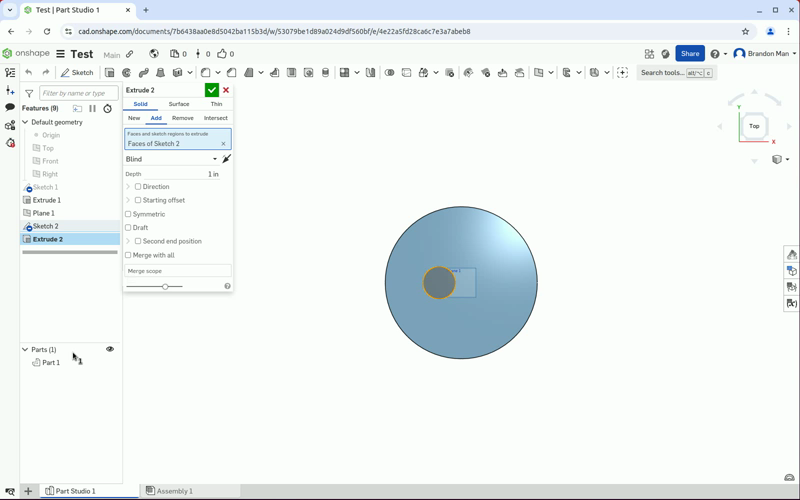
mouse_move(143, 106)
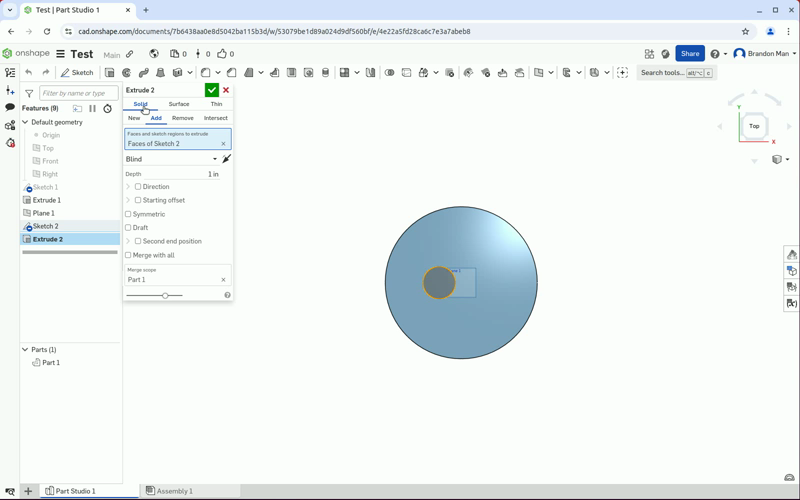
click(143, 106)
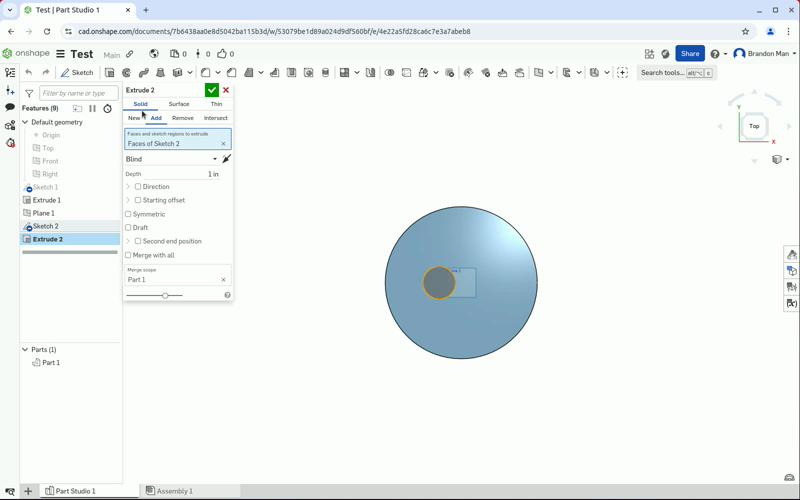
mouse_move(137, 120)
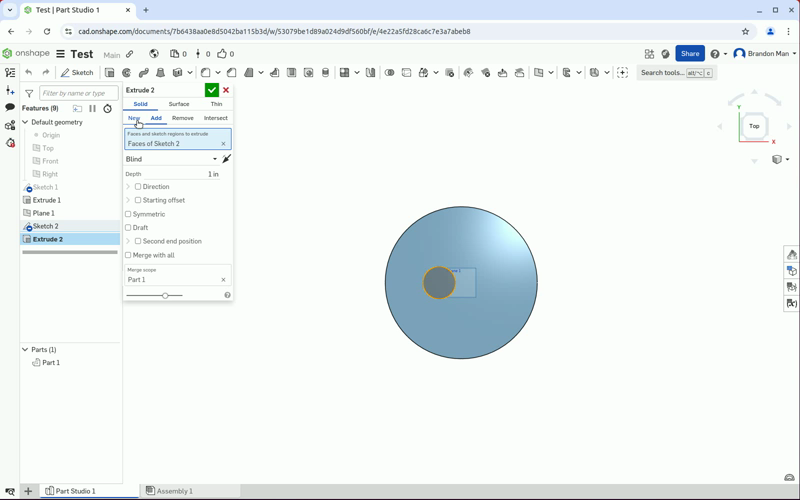
click(137, 120)
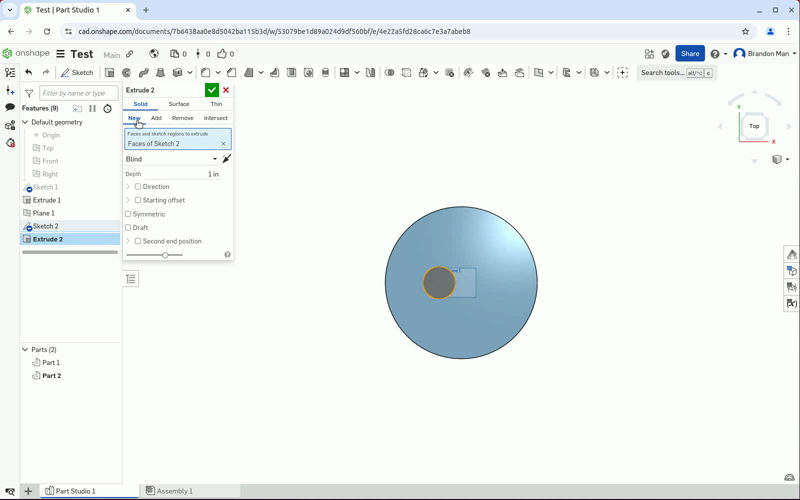
key(tab, 4)
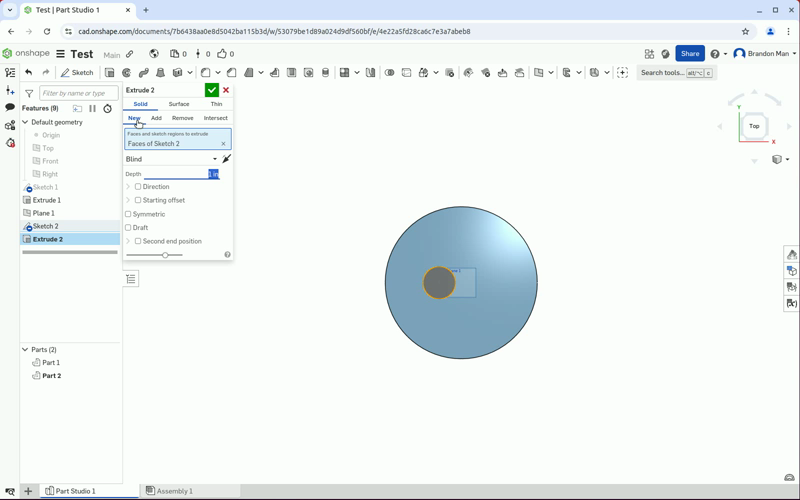
text(7.703)
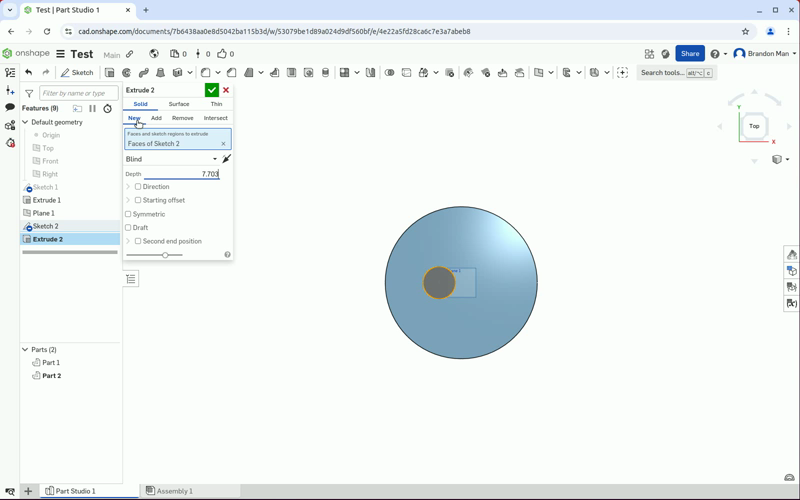
key(enter)
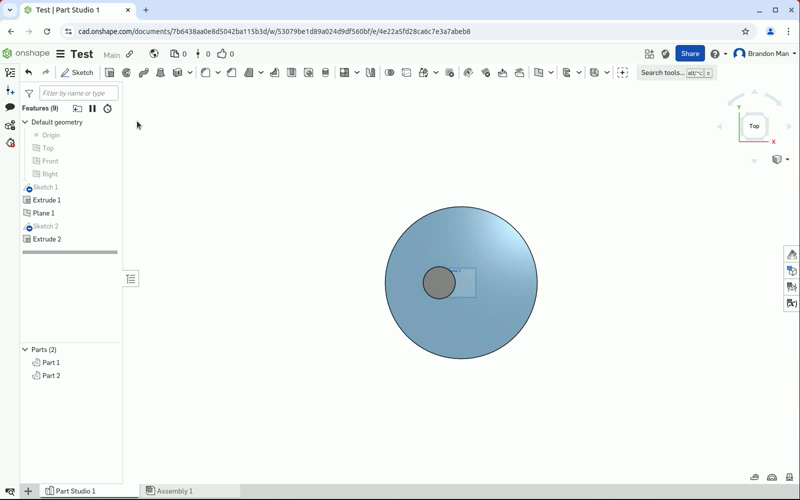
key(shift+h)
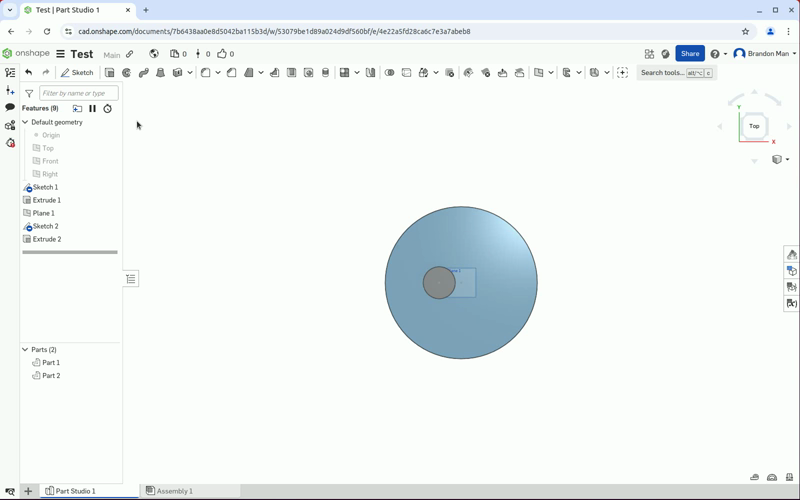
key(shift+h)
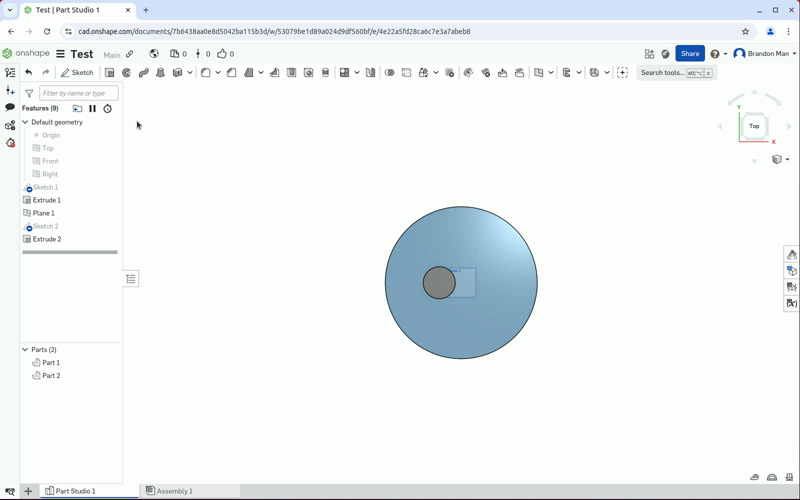
mouse_move(73, 189)
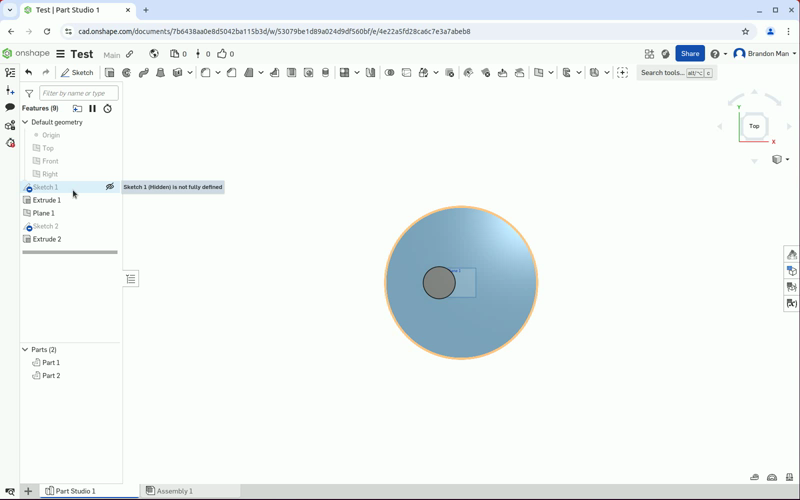
click(73, 189)
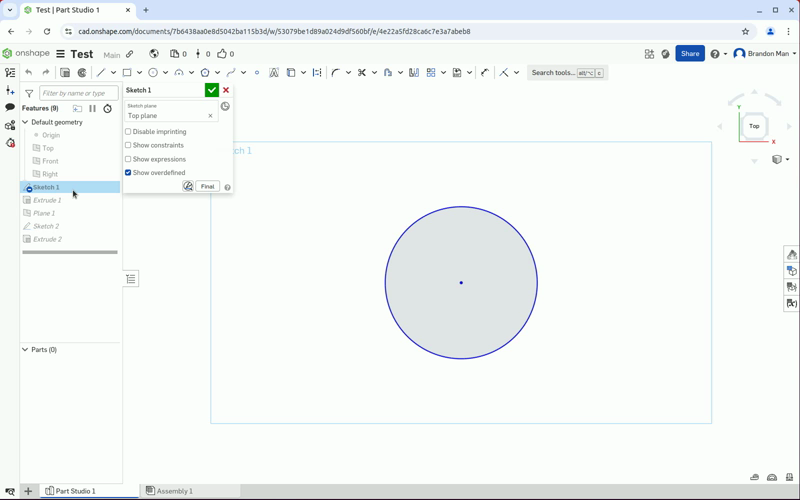
mouse_move(229, 92)
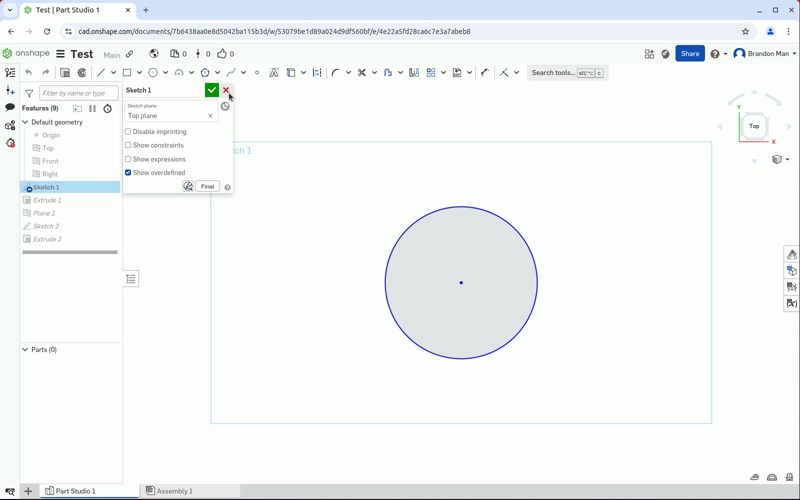
click(229, 92)
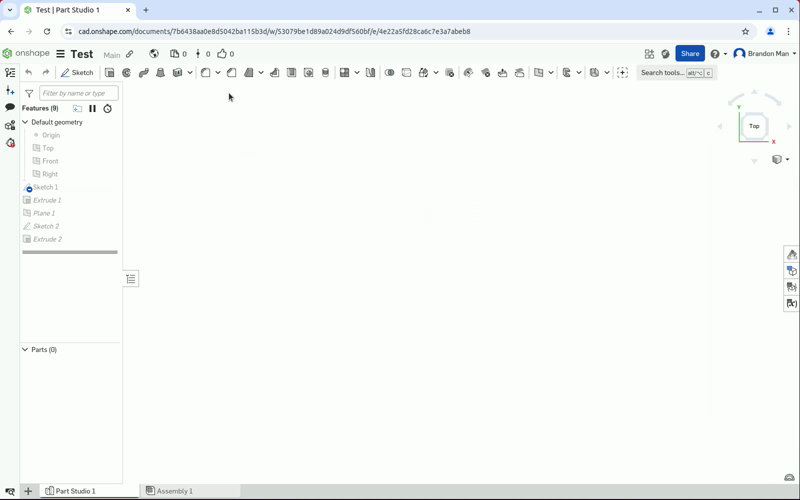
key(shift+s)
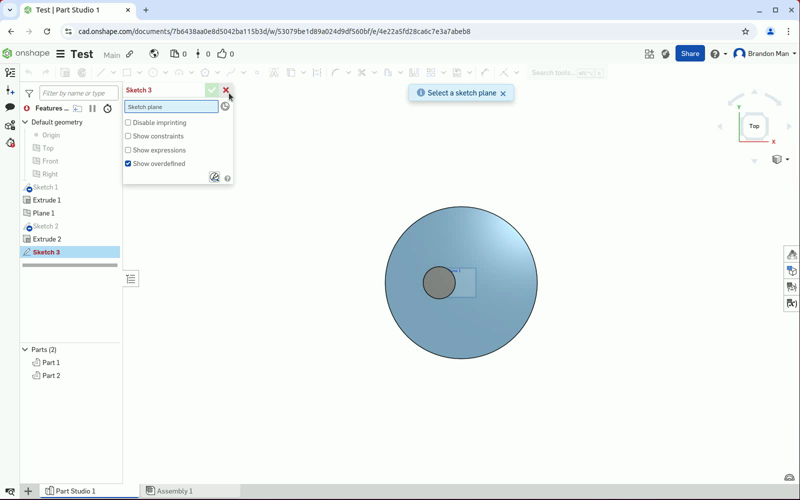
mouse_move(73, 215)
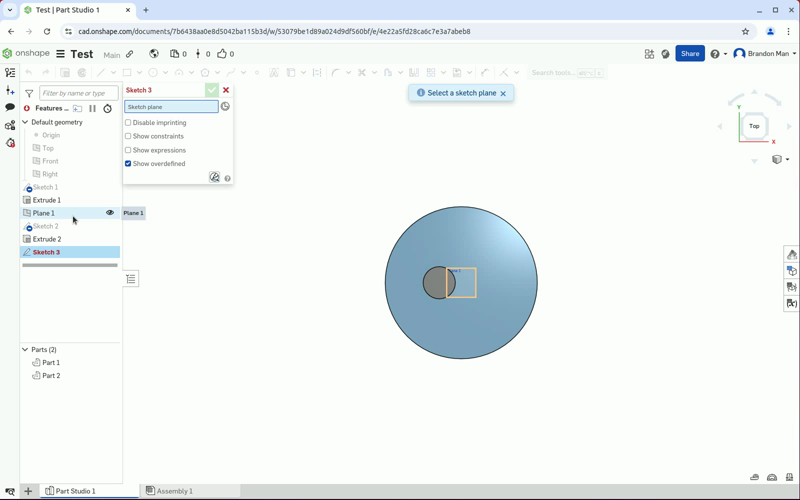
click(73, 215)
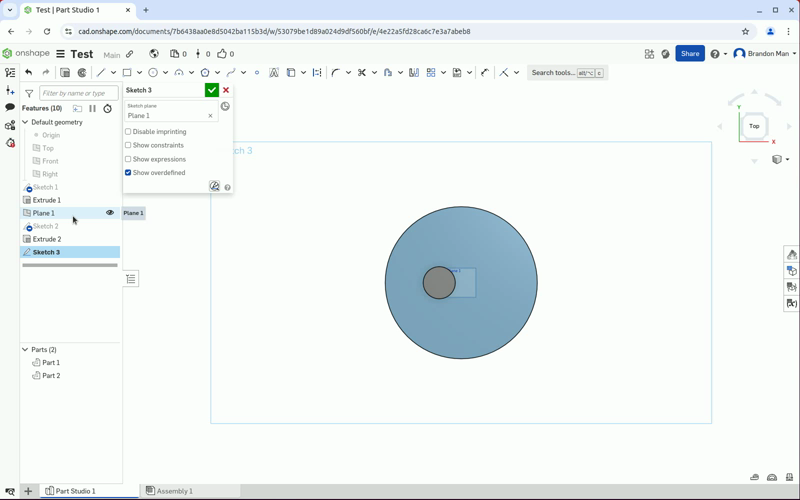
mouse_move(73, 352)
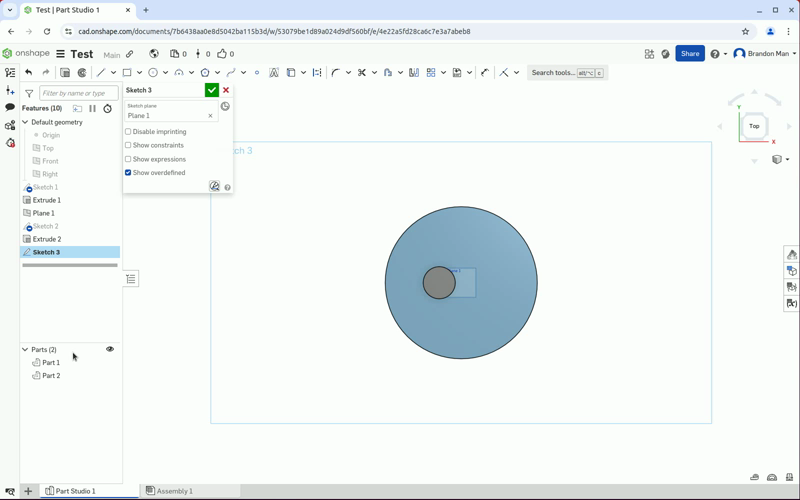
key(y)
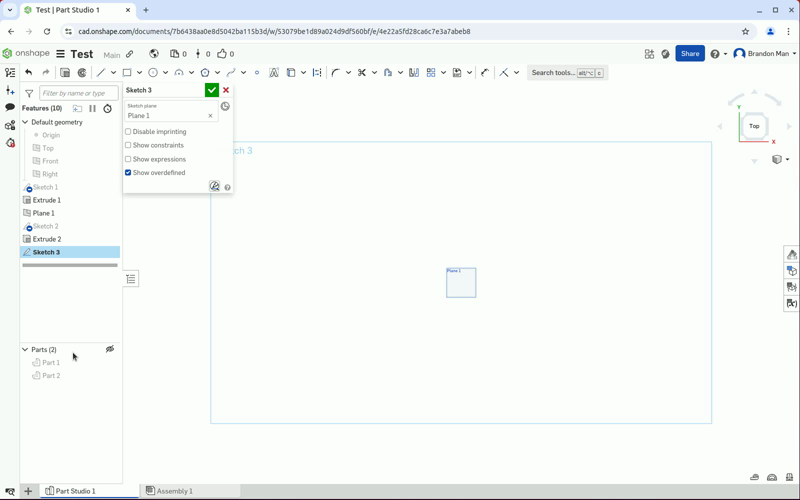
key(c)
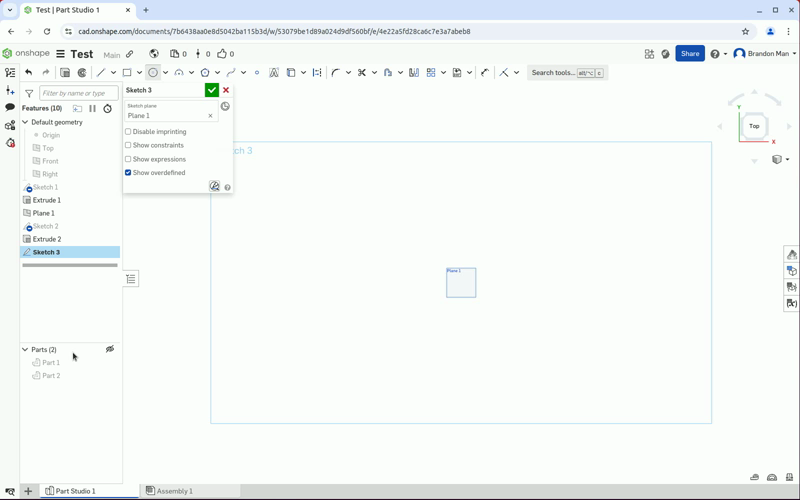
key_down(shift)
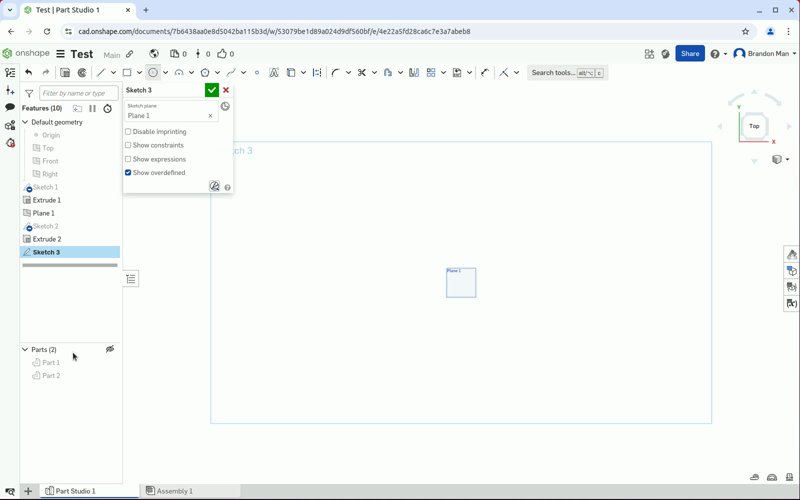
mouse_move(483, 282)
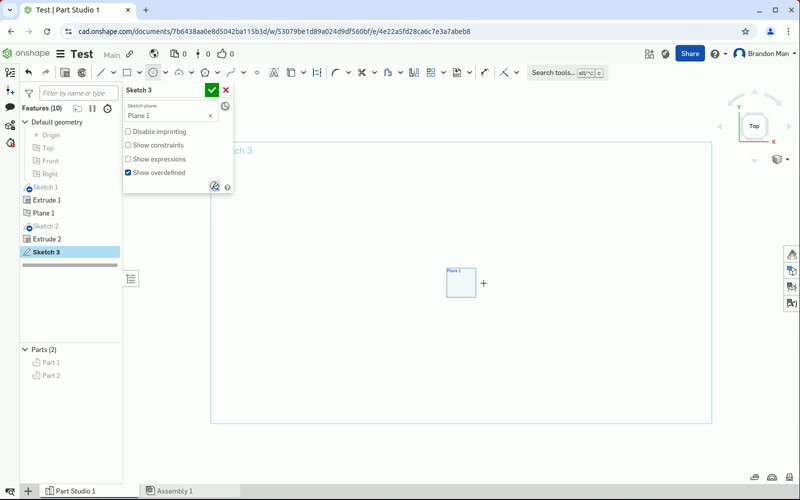
click(483, 282)
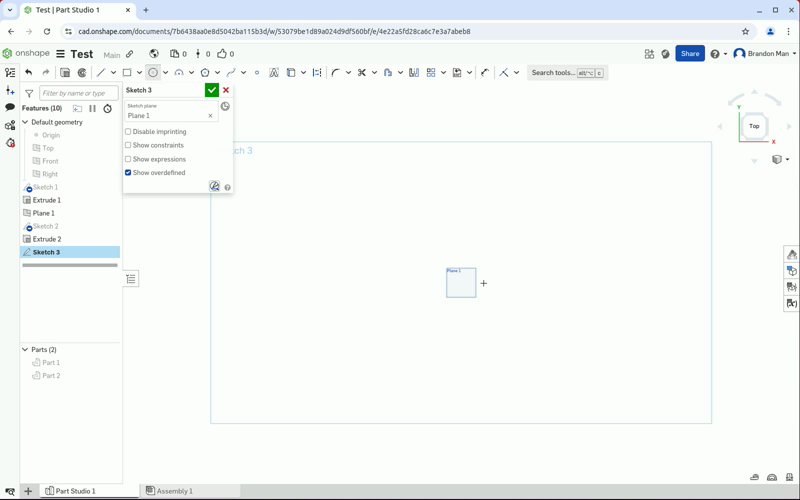
key_up(shift)
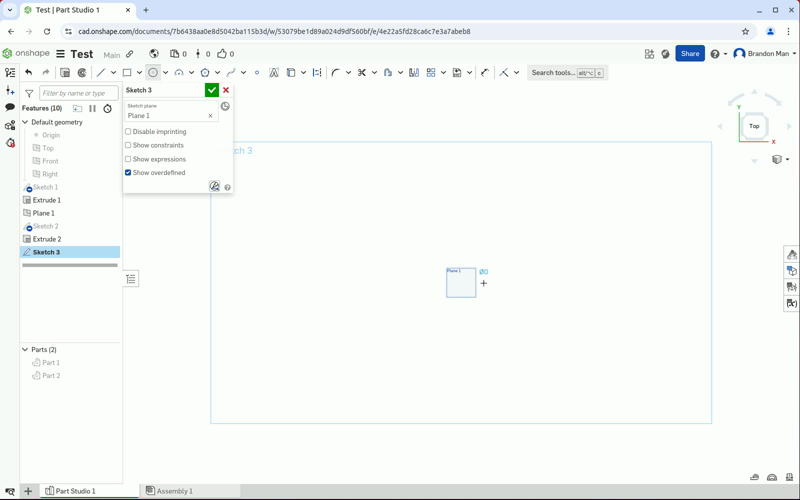
mouse_move(499, 282)
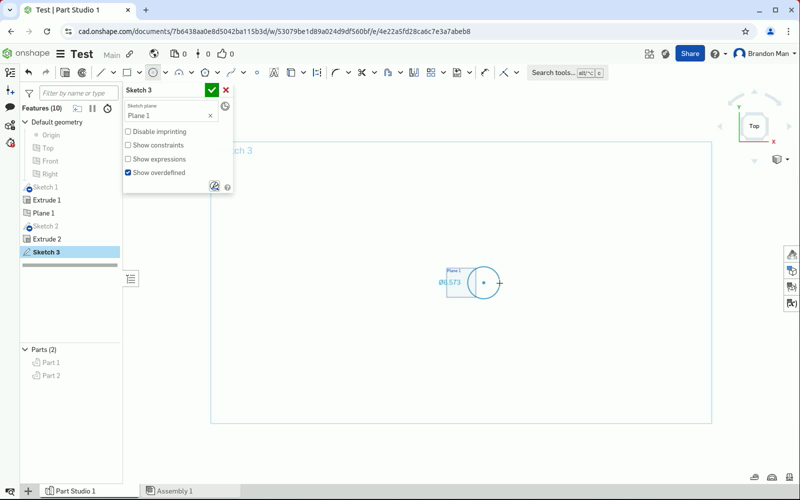
click(499, 282)
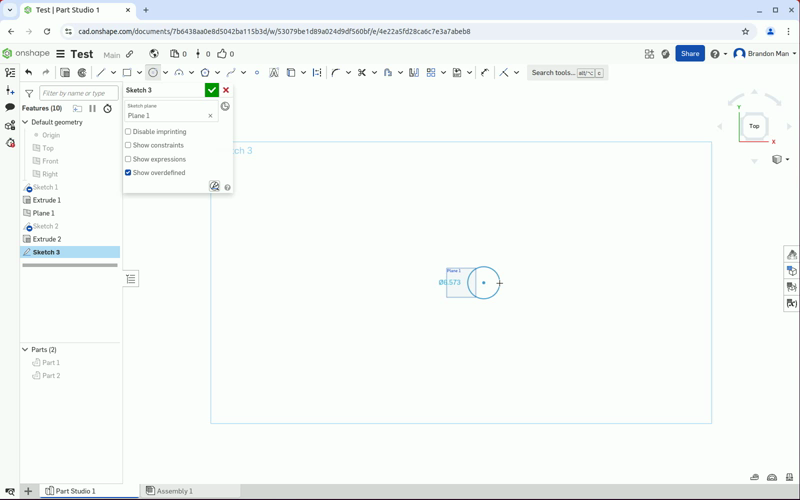
key(esc)
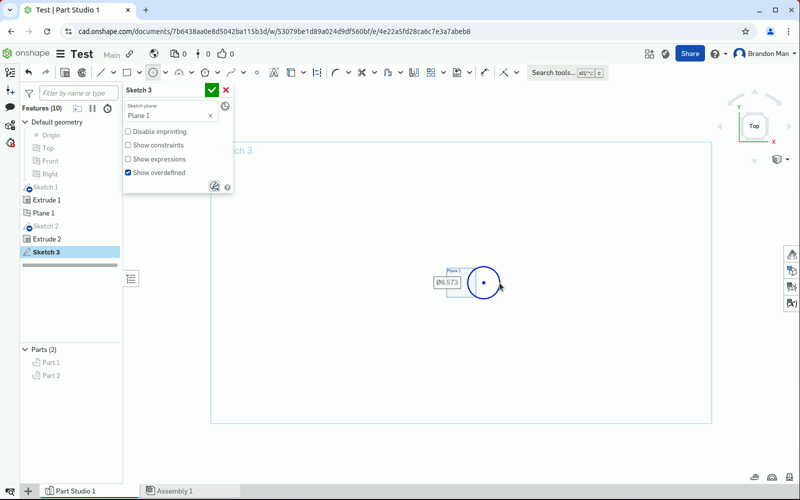
mouse_move(477, 297)
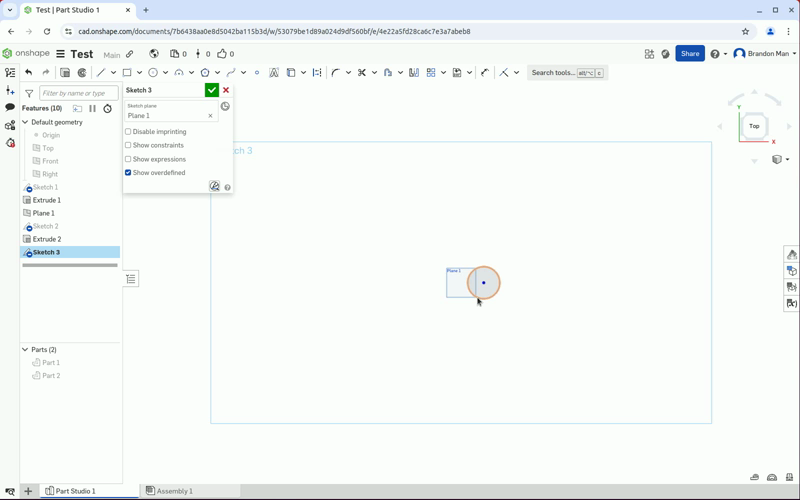
scroll(6)
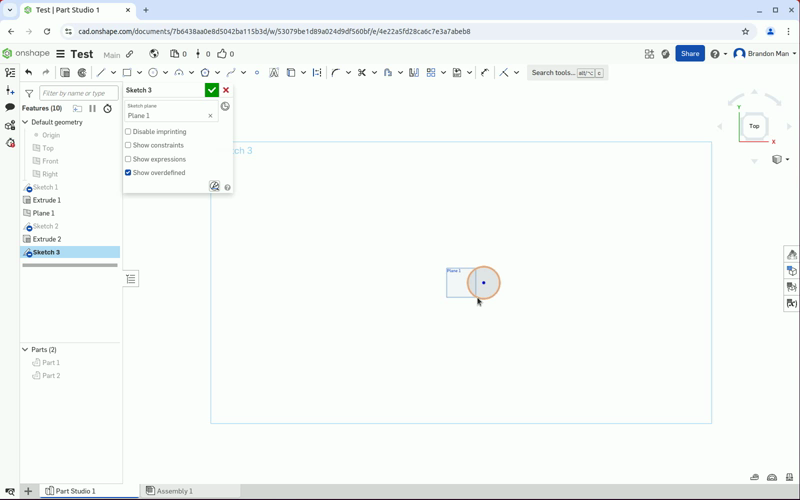
scroll(6)
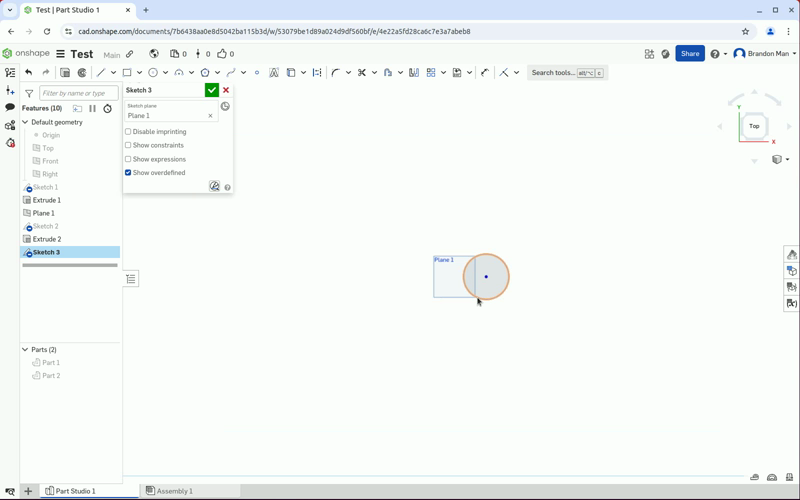
scroll(6)
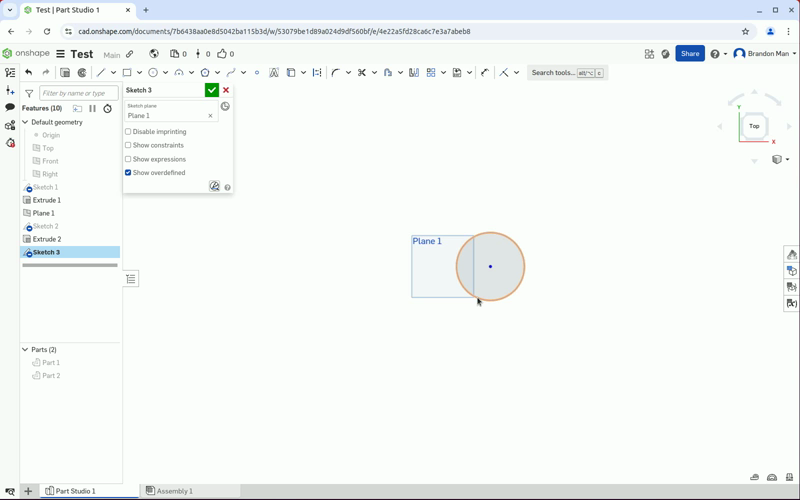
scroll(6)
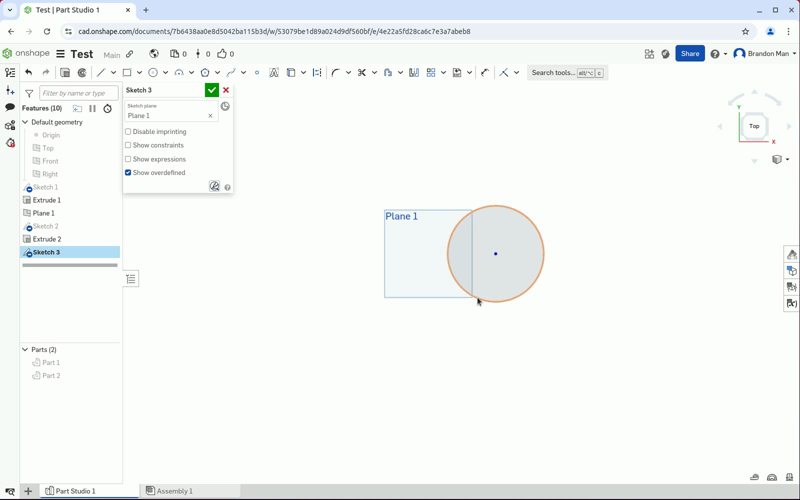
scroll(6)
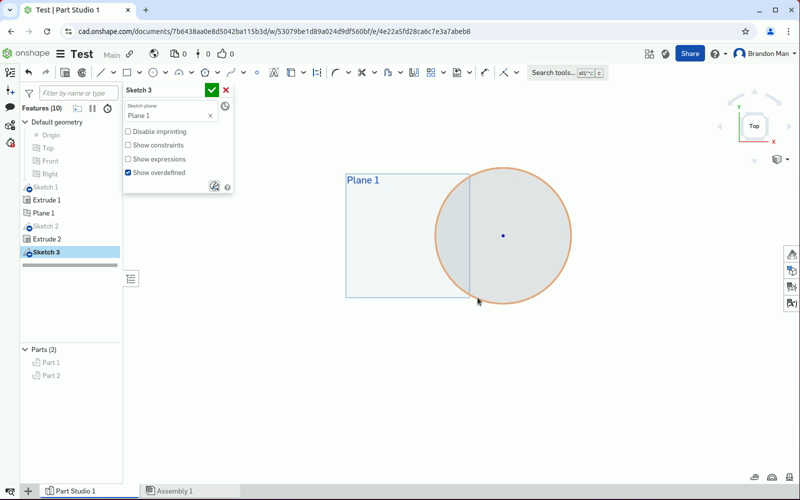
scroll(6)
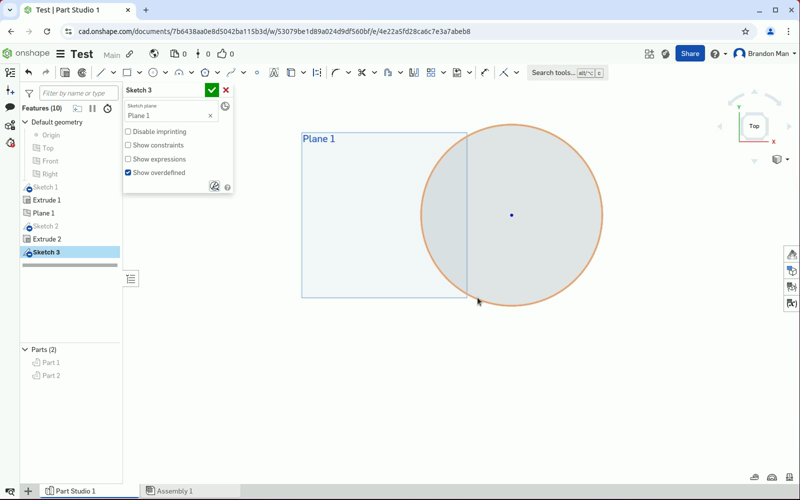
scroll(6)
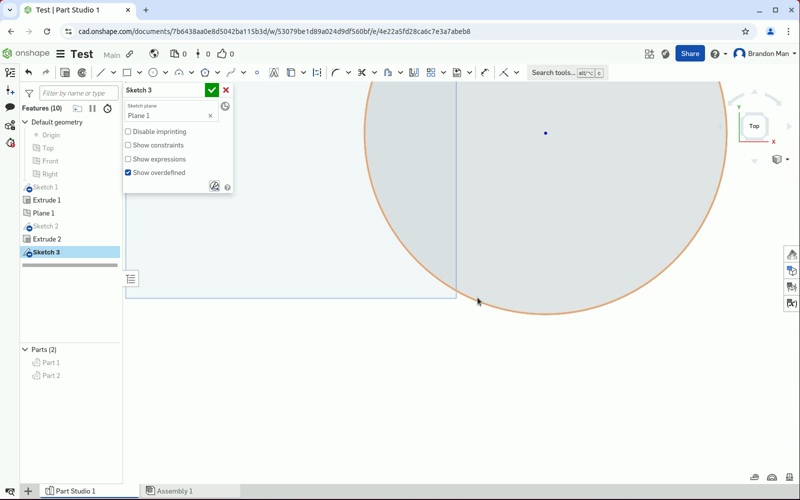
click(477, 297)
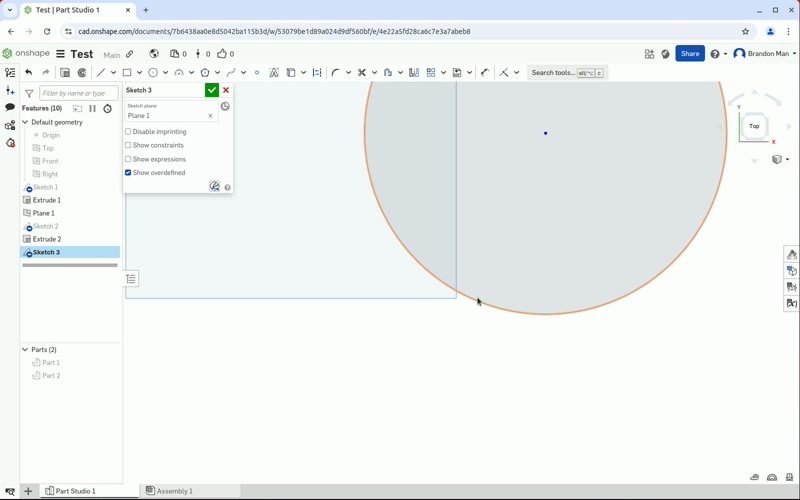
scroll(-6)
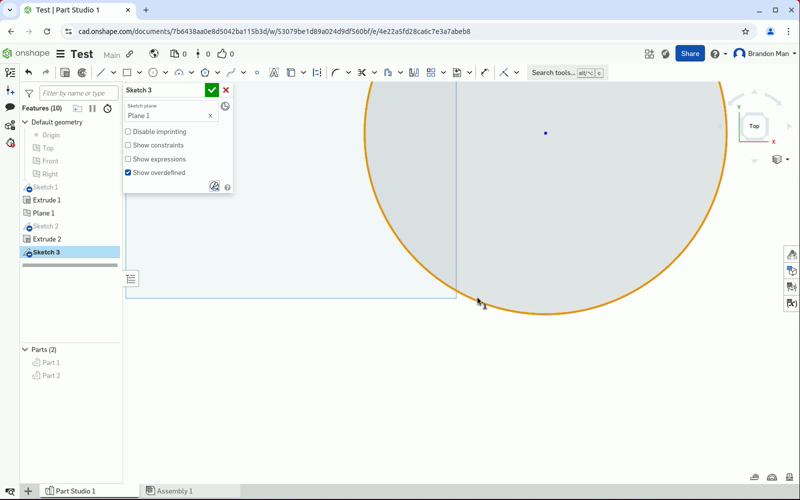
scroll(-6)
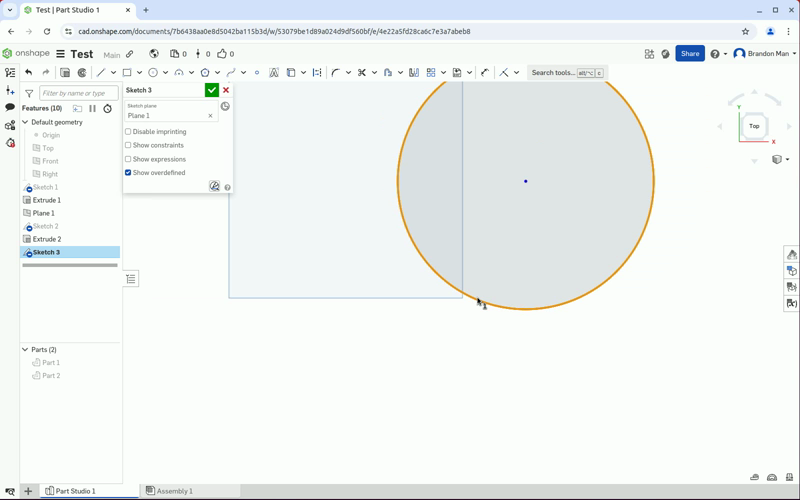
scroll(-6)
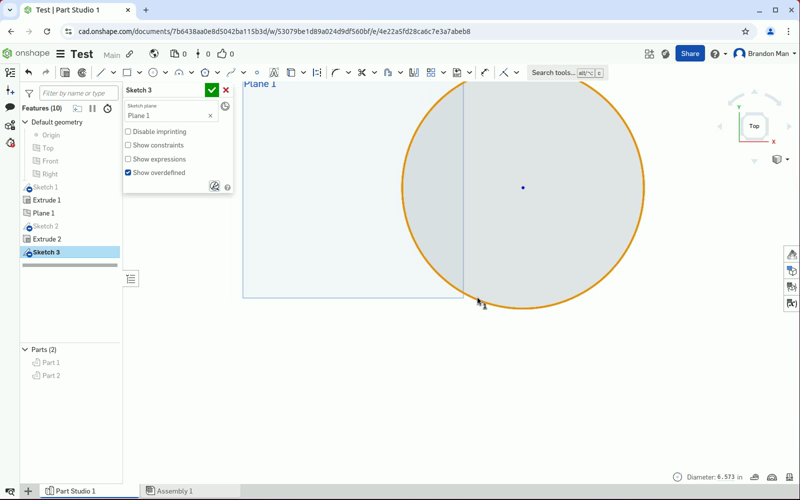
scroll(-6)
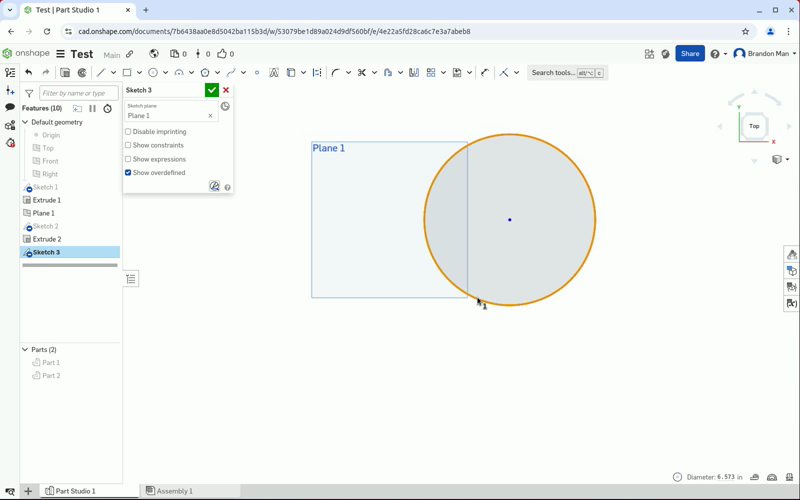
scroll(-6)
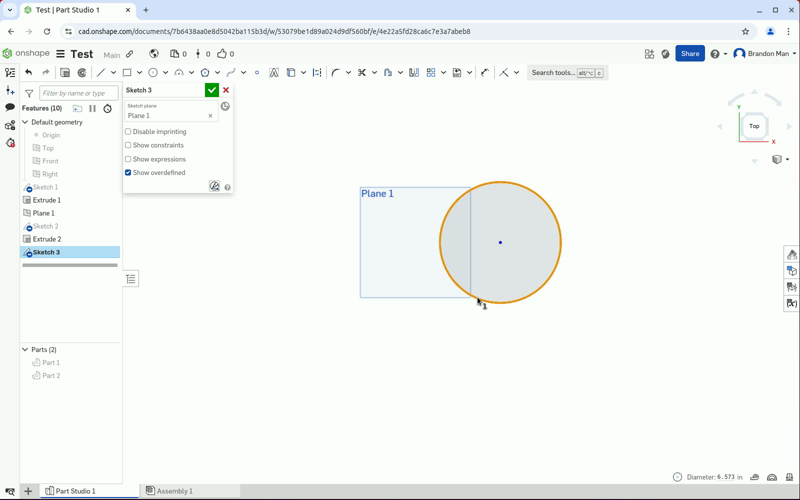
scroll(-6)
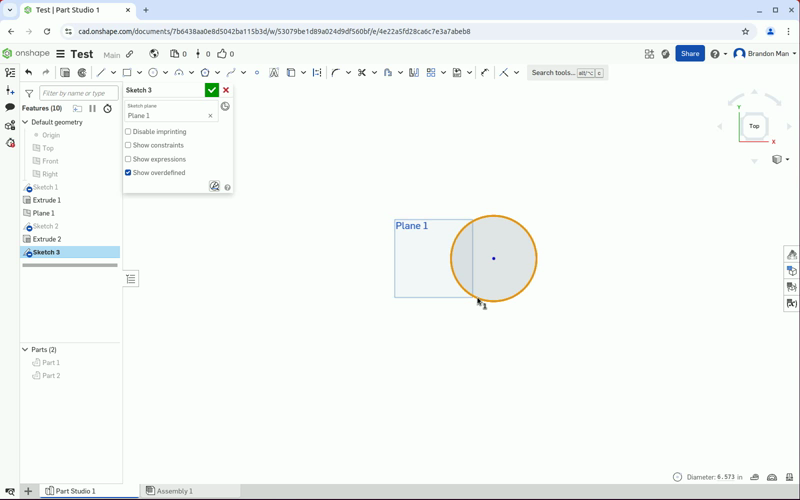
scroll(-6)
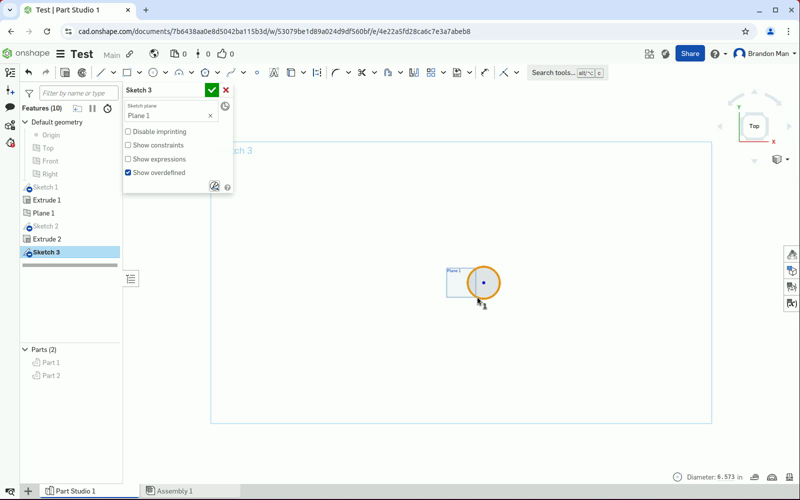
mouse_move(73, 352)
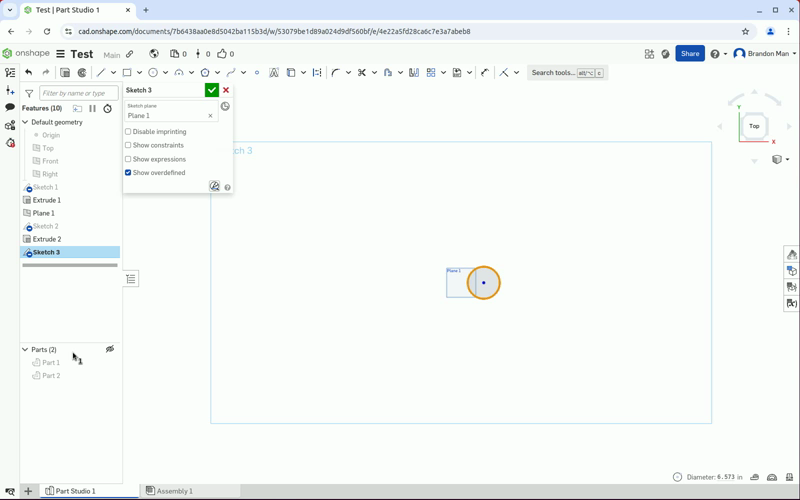
key(shift+y)
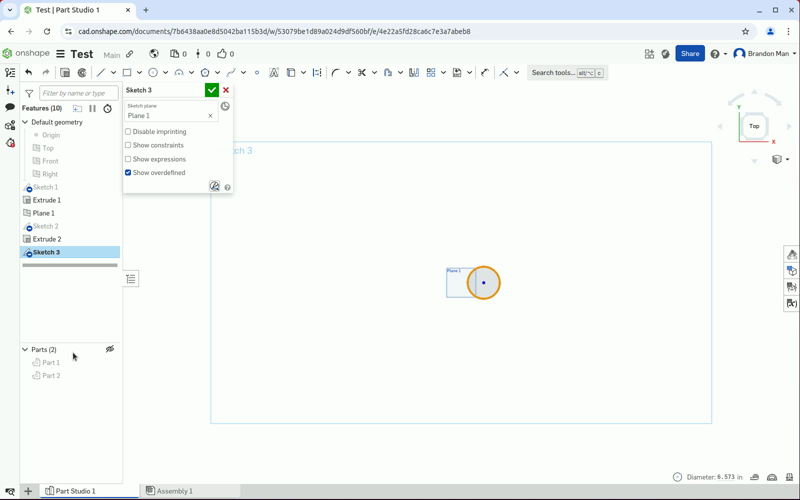
key(shift+e)
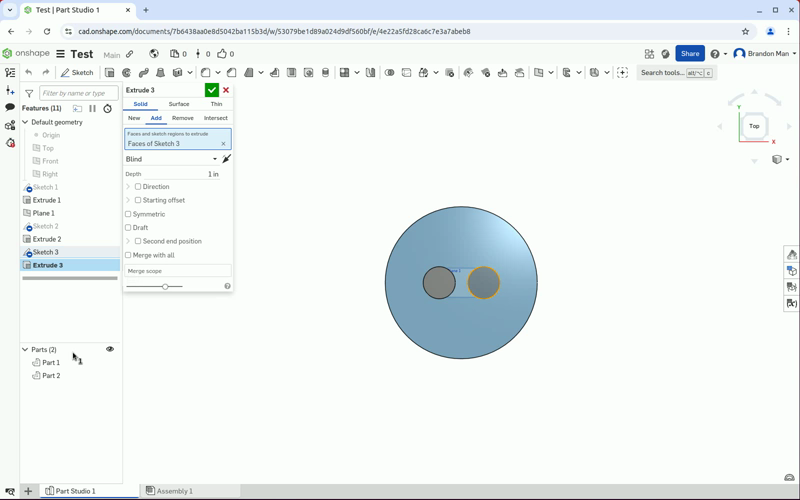
mouse_move(143, 106)
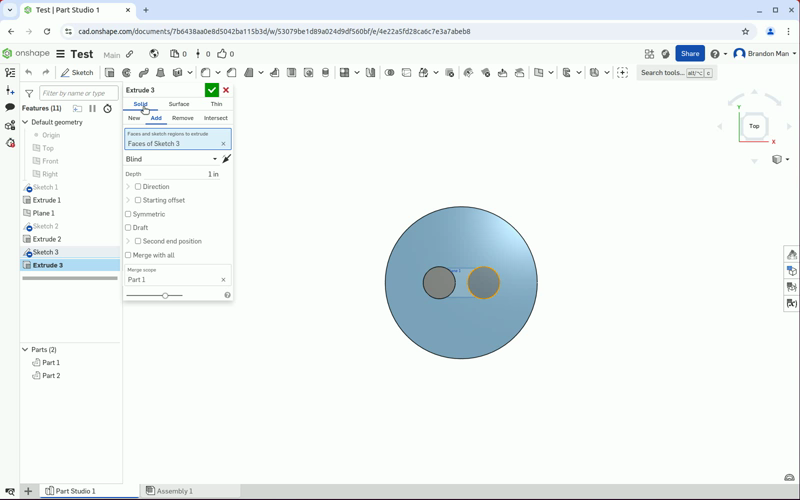
click(143, 106)
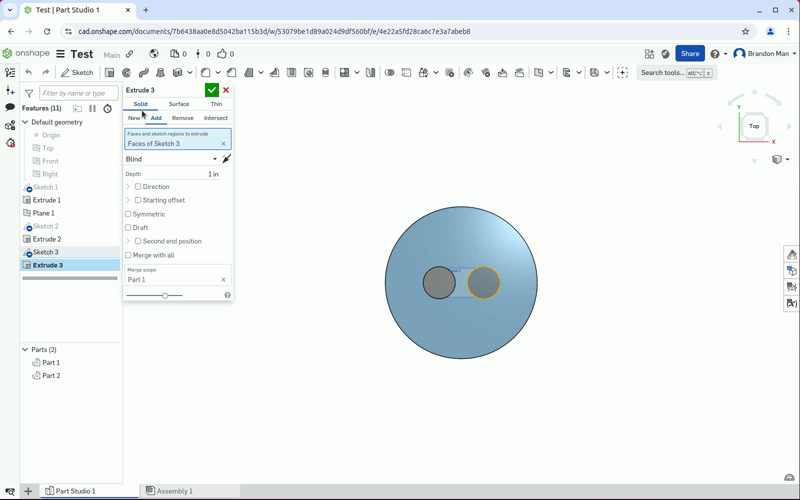
mouse_move(137, 120)
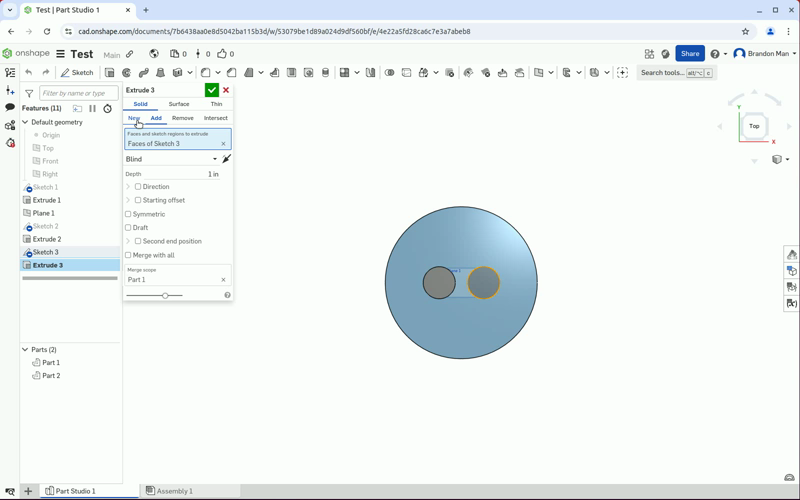
click(137, 120)
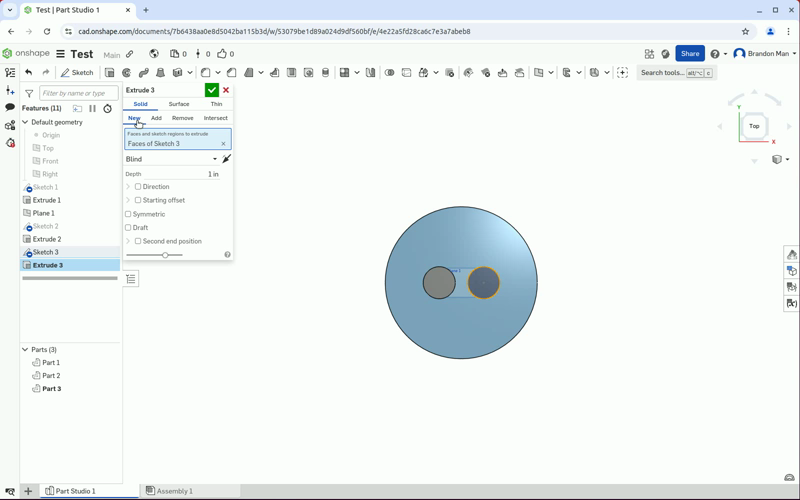
key(tab, 4)
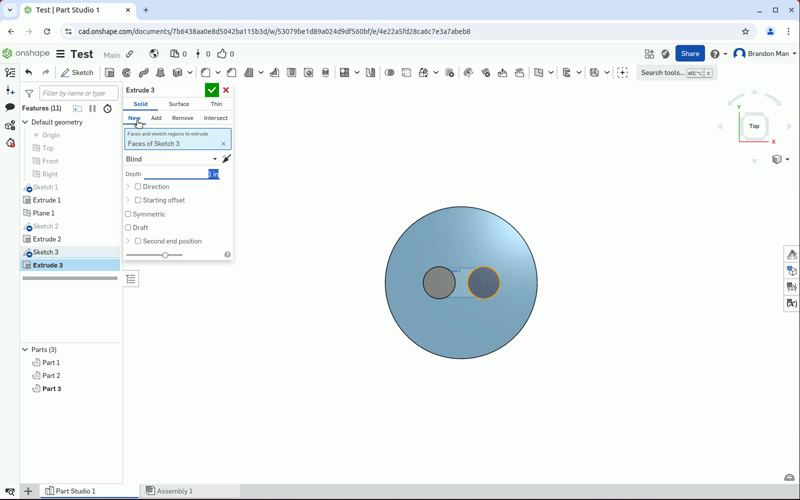
text(7.703)
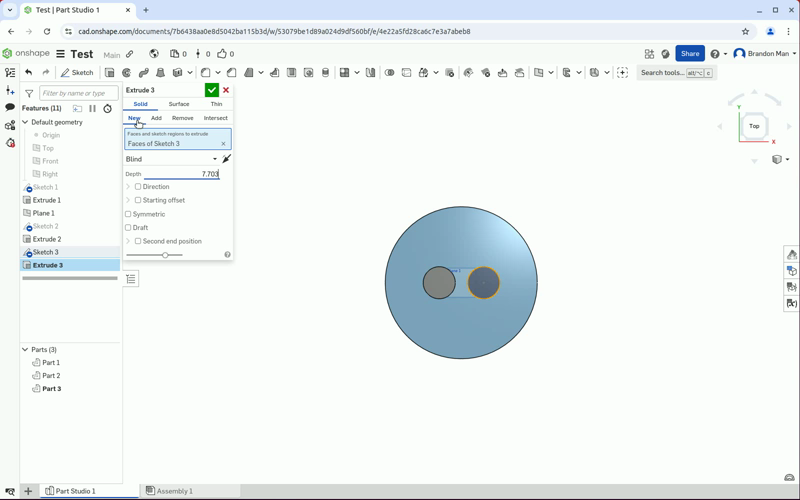
key(enter)
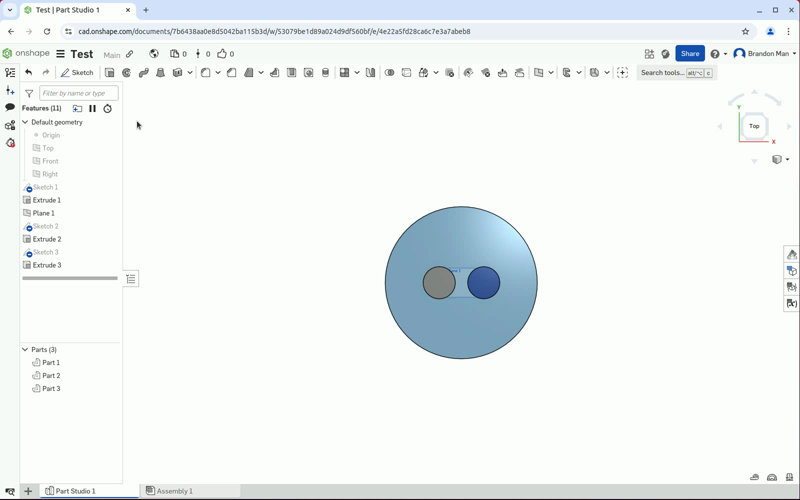
key(shift+h)
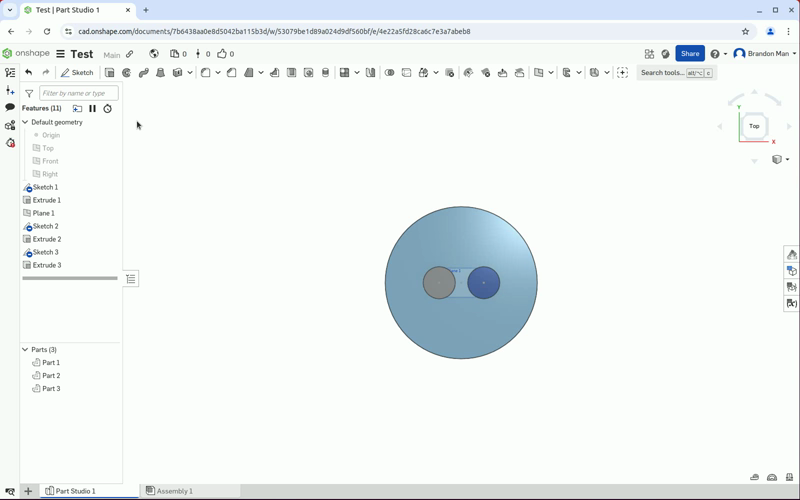
key(shift+h)
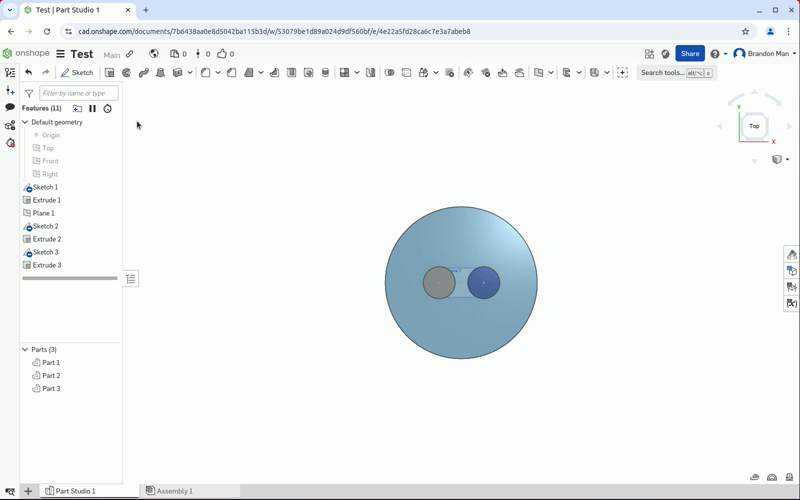
key(shift+7)
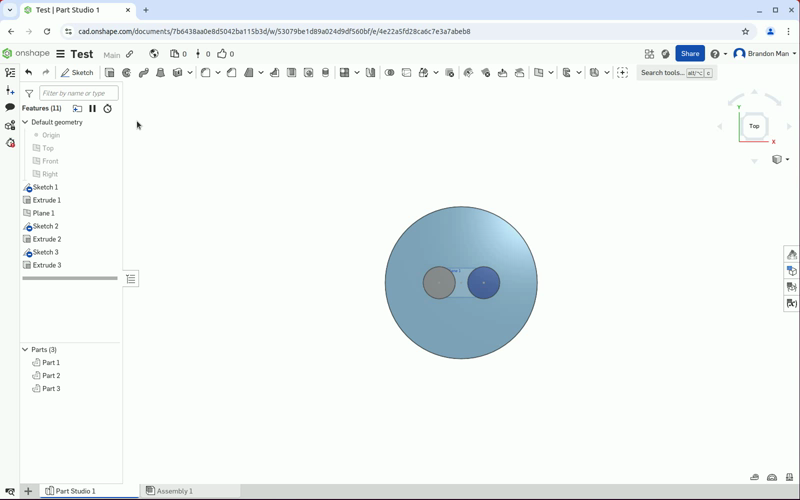
key(up, 3)
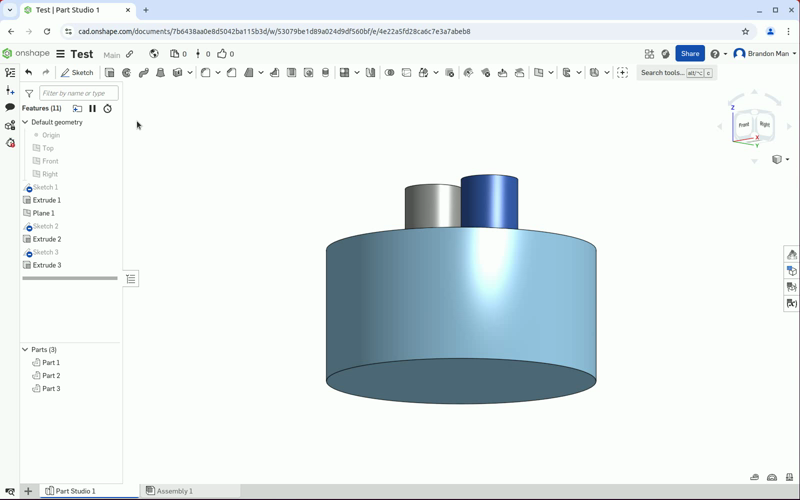
key(left, 3)
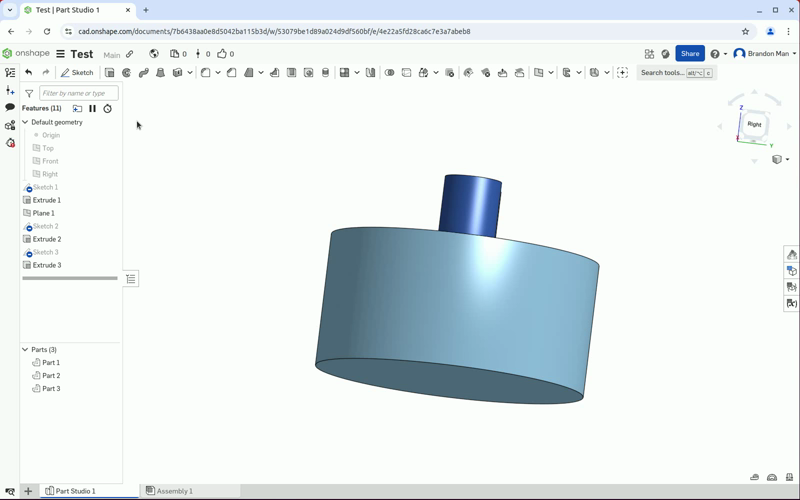
key(right, 3)
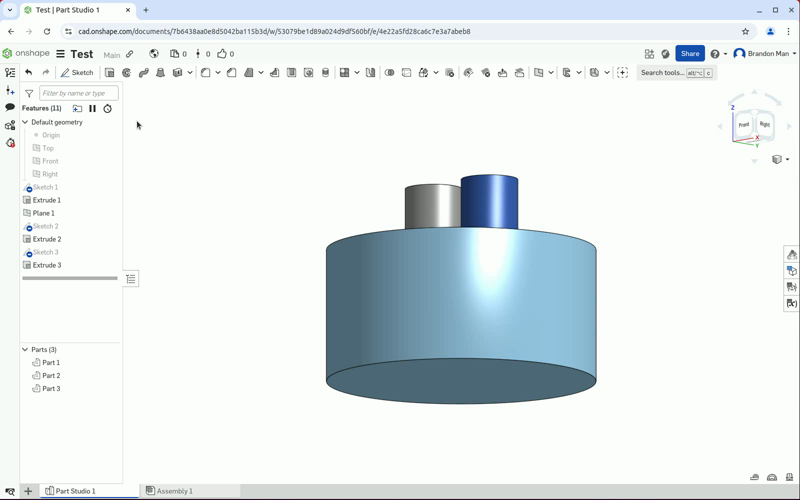
key(down, 3)
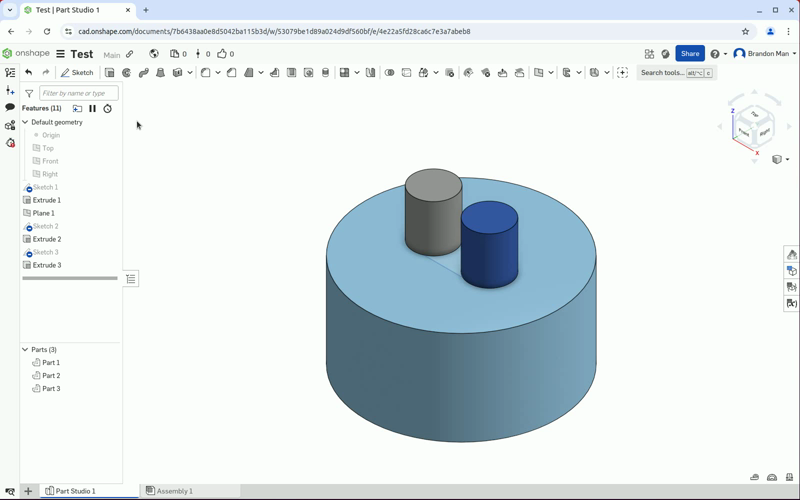
mouse_move(73, 189)
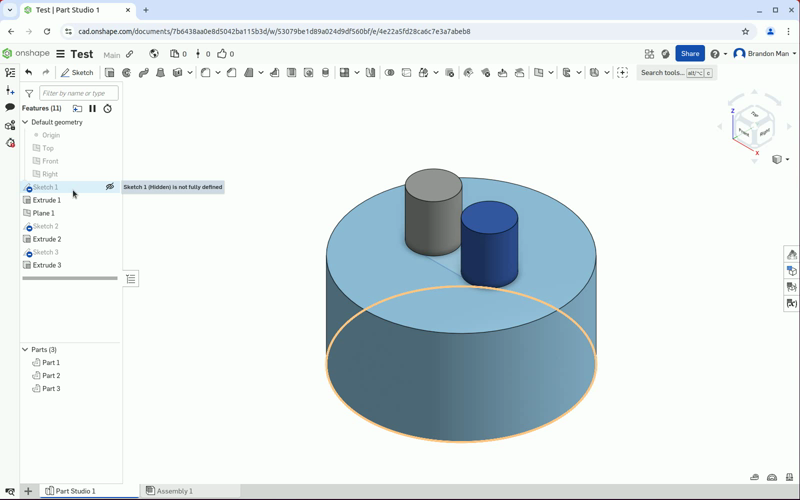
click(73, 189)